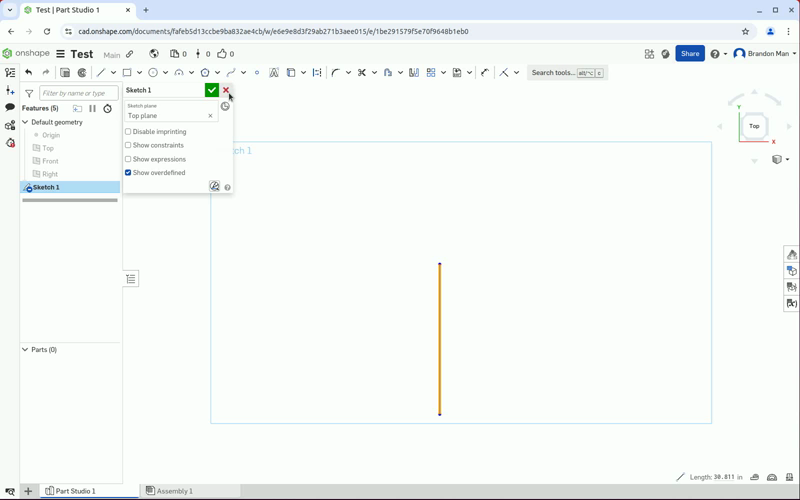
key(shift+h)
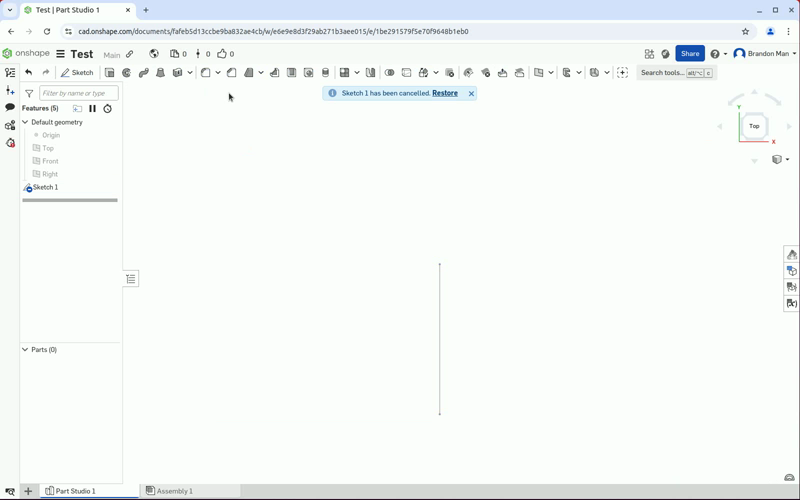
key(shift+s)
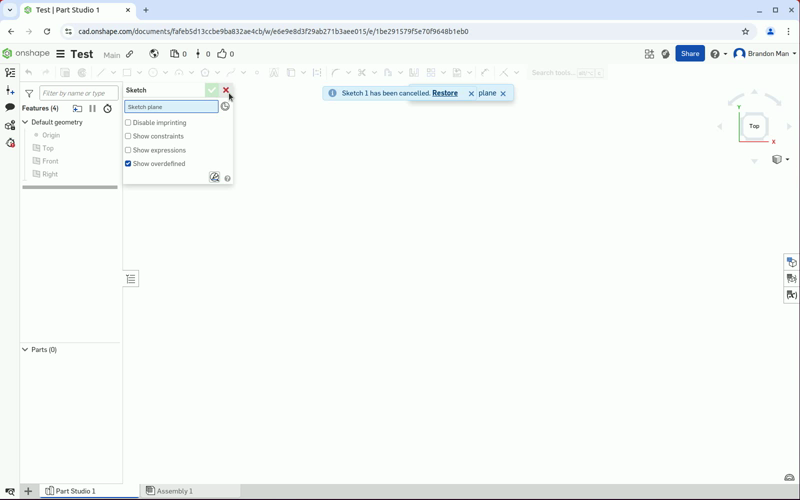
mouse_move(73, 150)
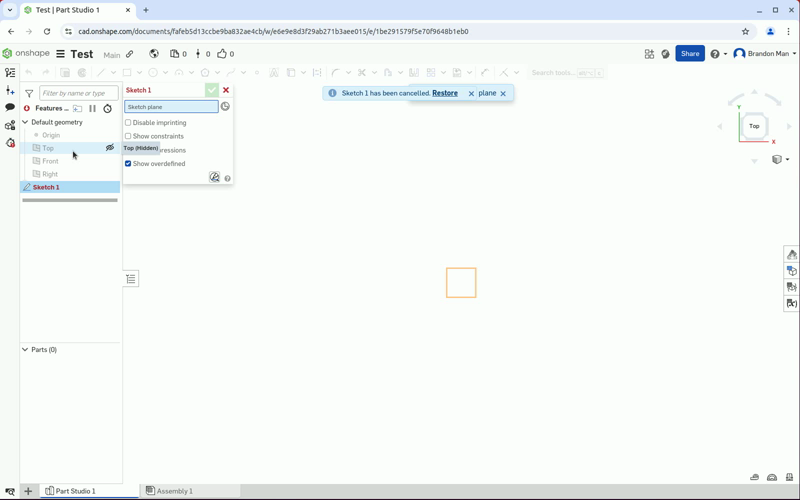
click(73, 150)
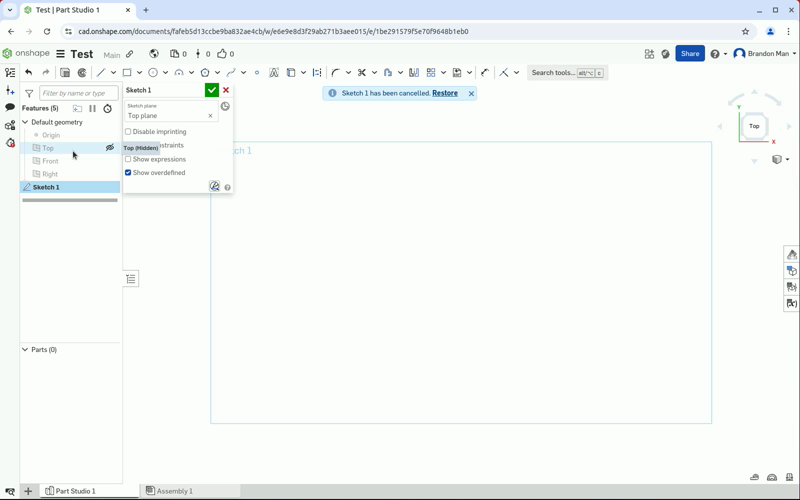
mouse_move(73, 352)
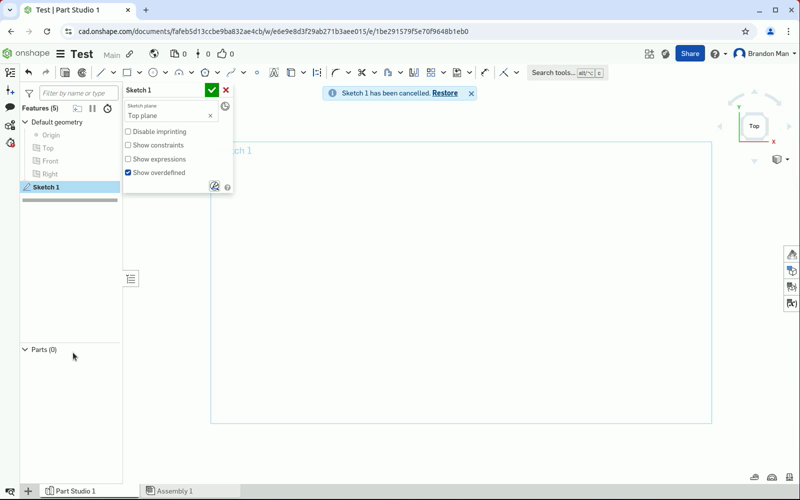
key(y)
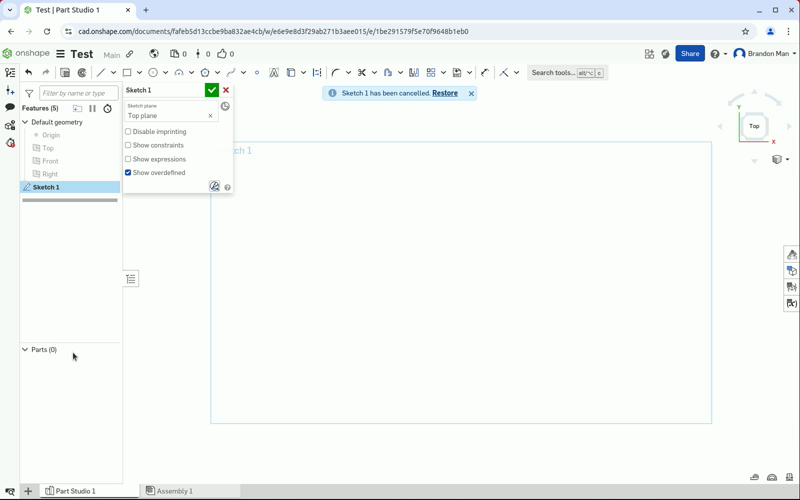
key(l)
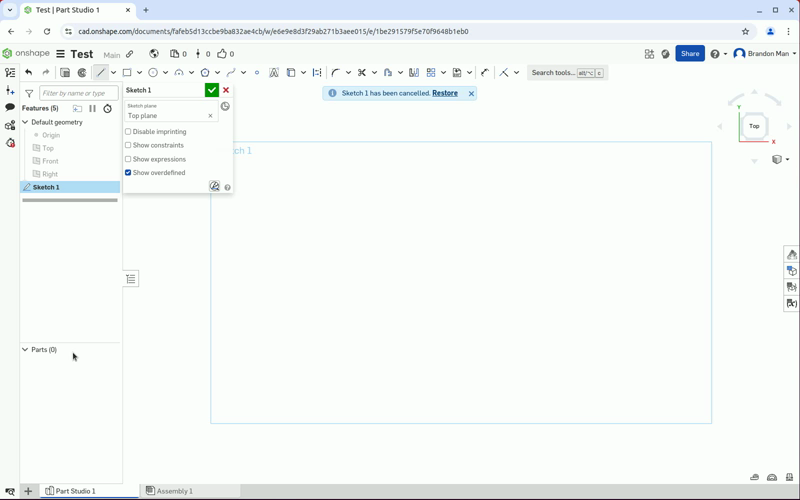
key_down(shift)
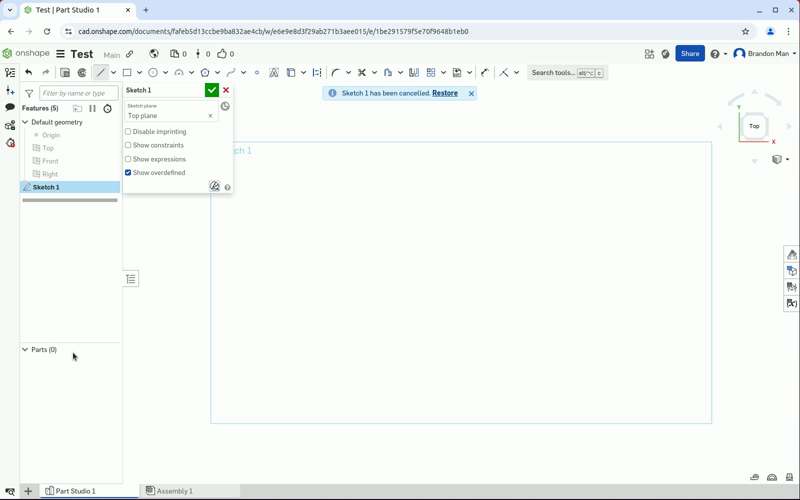
mouse_move(361, 395)
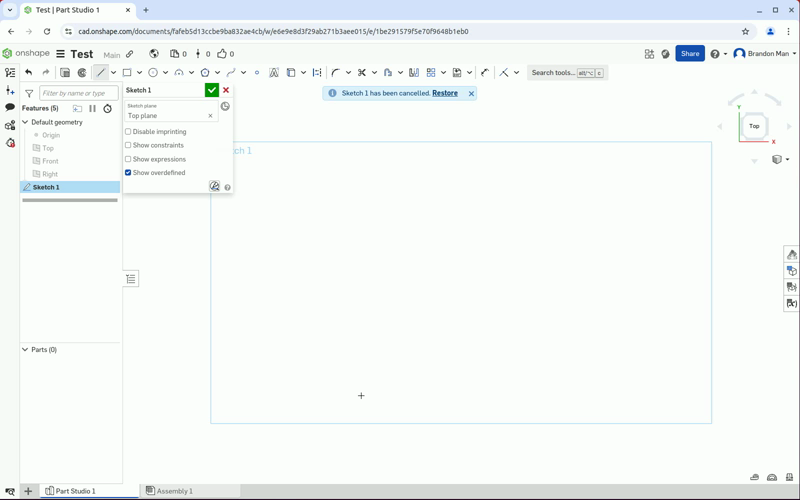
click(361, 395)
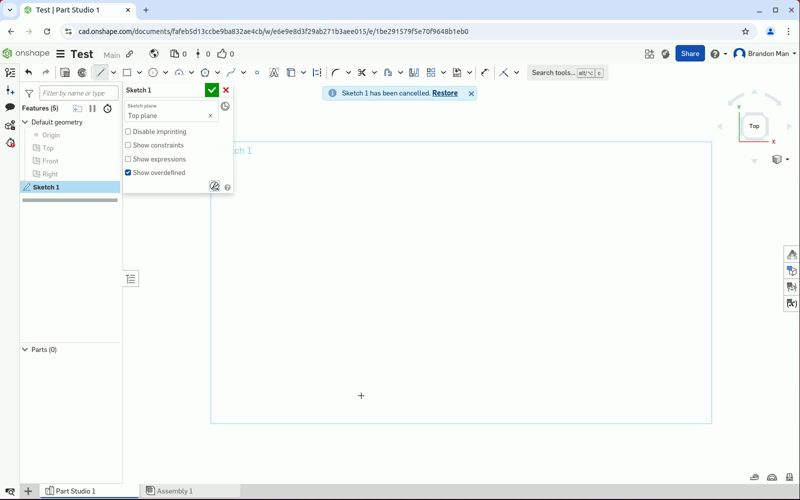
key_up(shift)
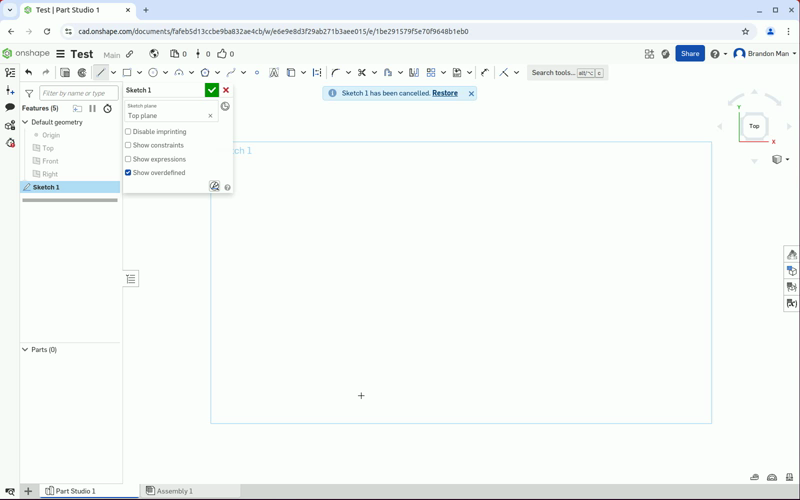
key_down(shift)
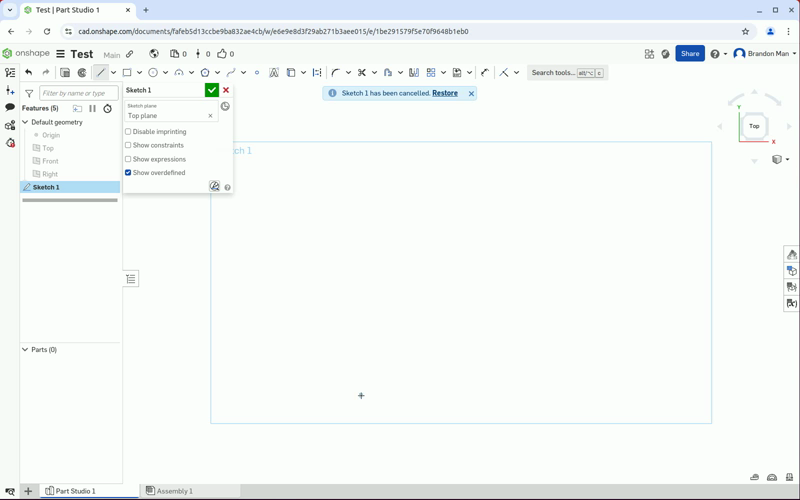
mouse_move(391, 395)
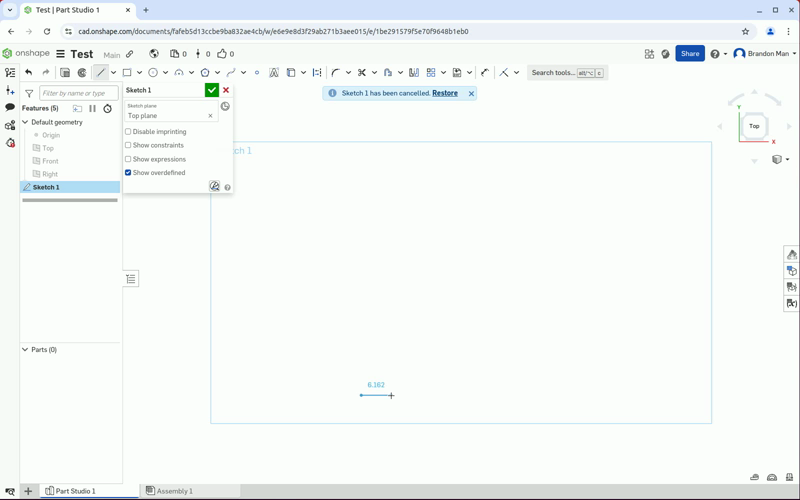
mouse_move(410, 395)
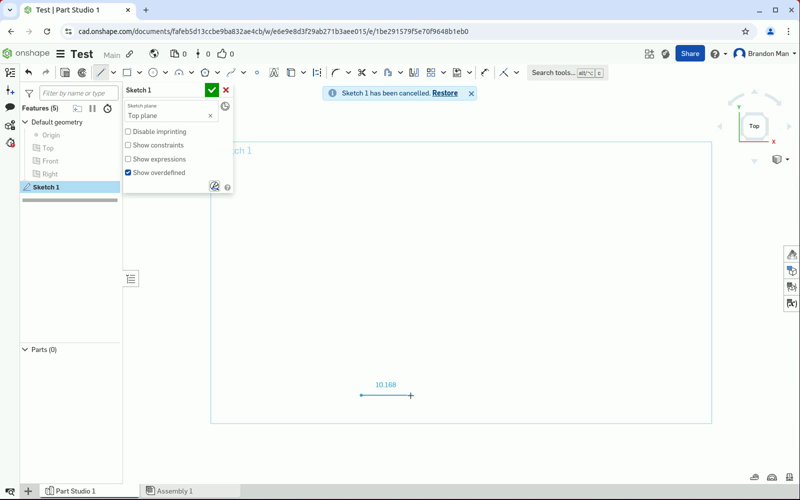
click(410, 395)
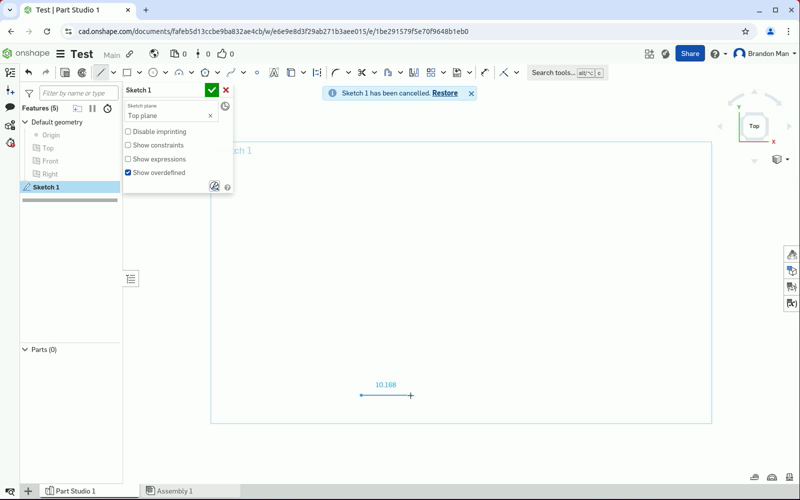
key_up(shift)
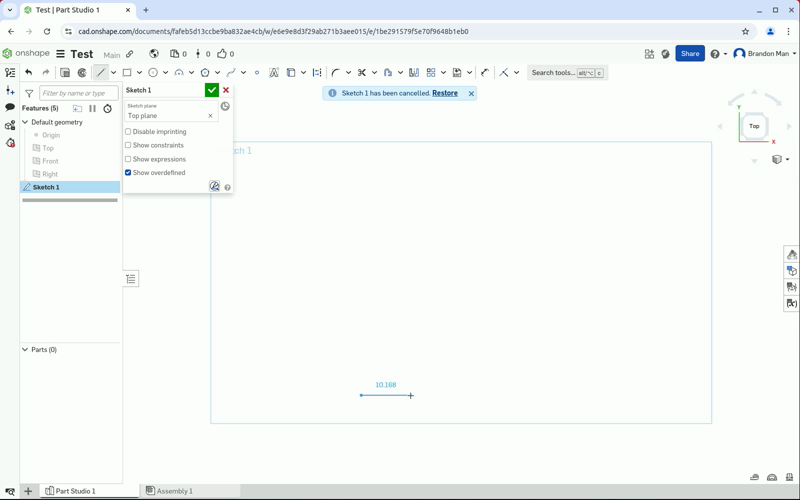
key_down(shift)
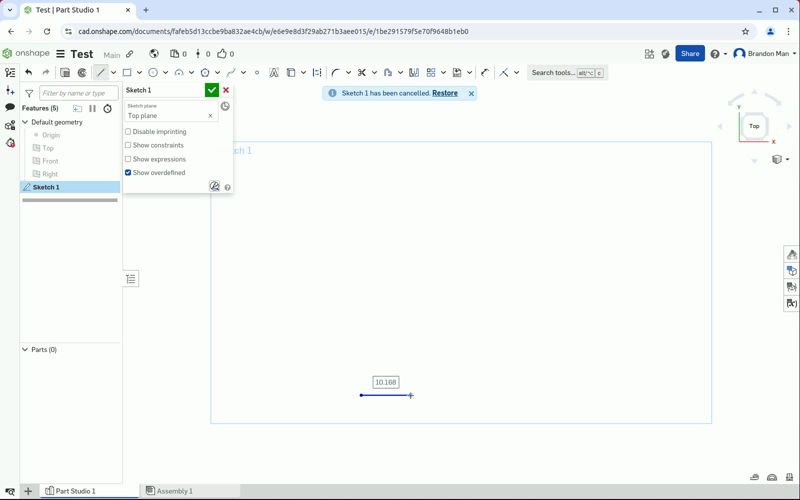
mouse_move(440, 395)
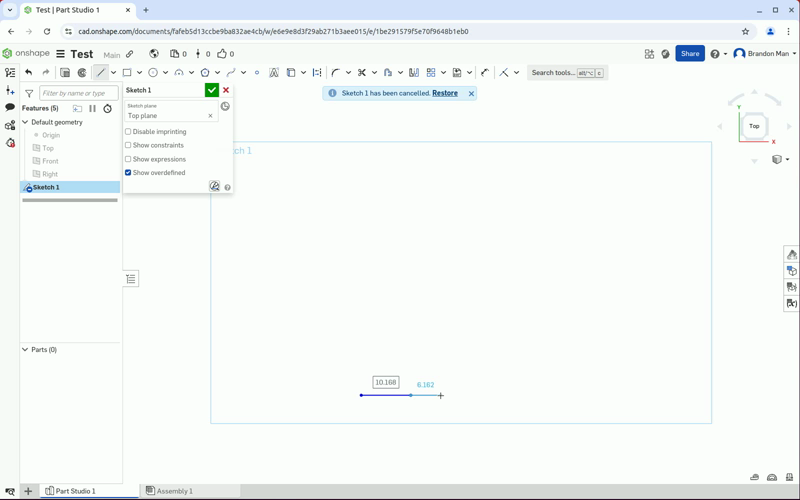
mouse_move(410, 345)
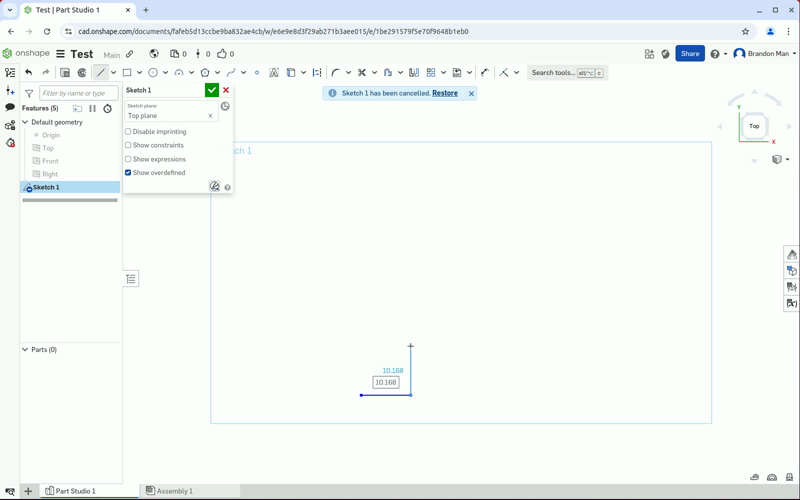
click(410, 345)
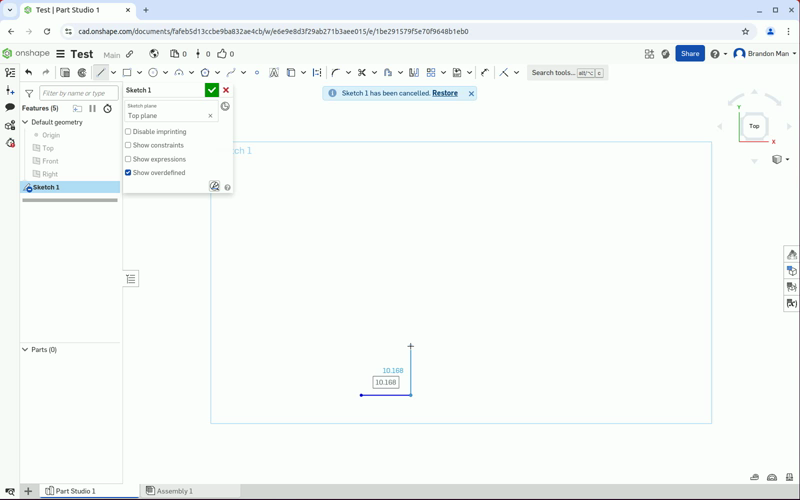
key_up(shift)
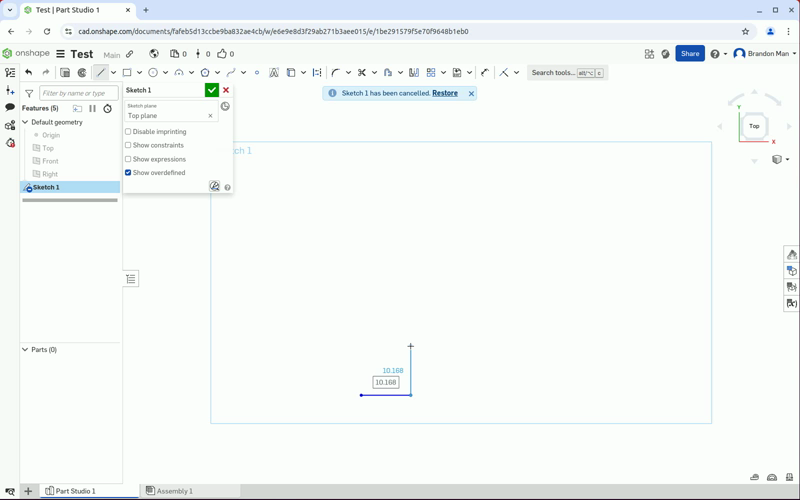
key_down(shift)
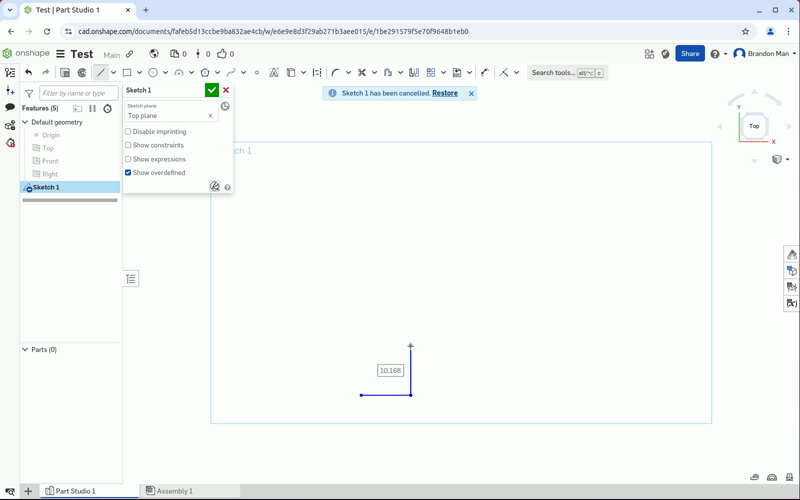
mouse_move(410, 248)
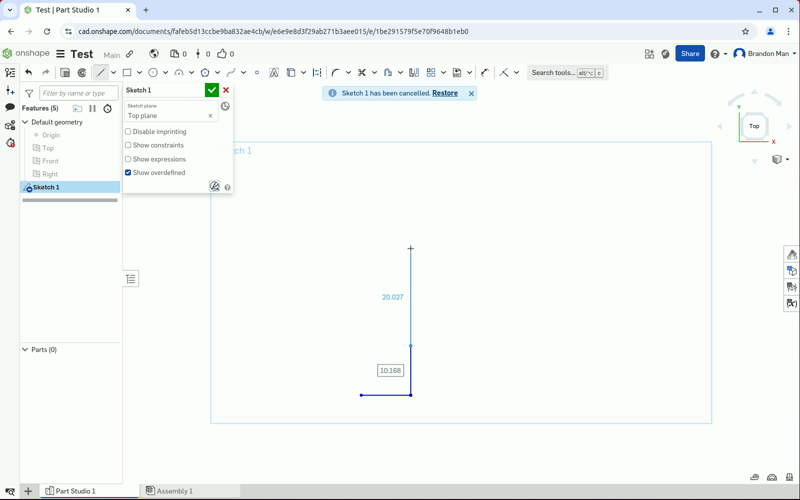
click(410, 248)
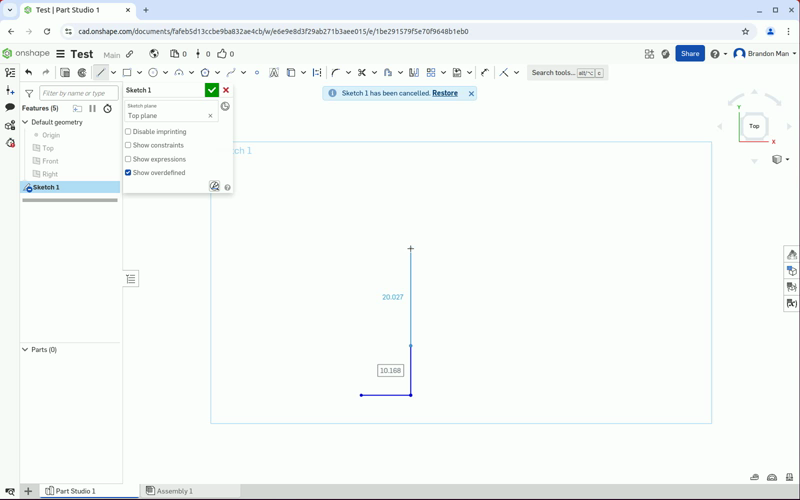
key_up(shift)
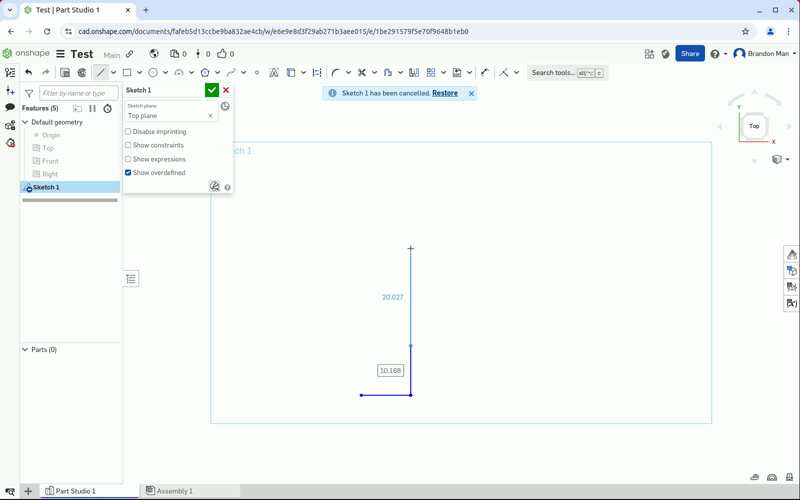
key_down(shift)
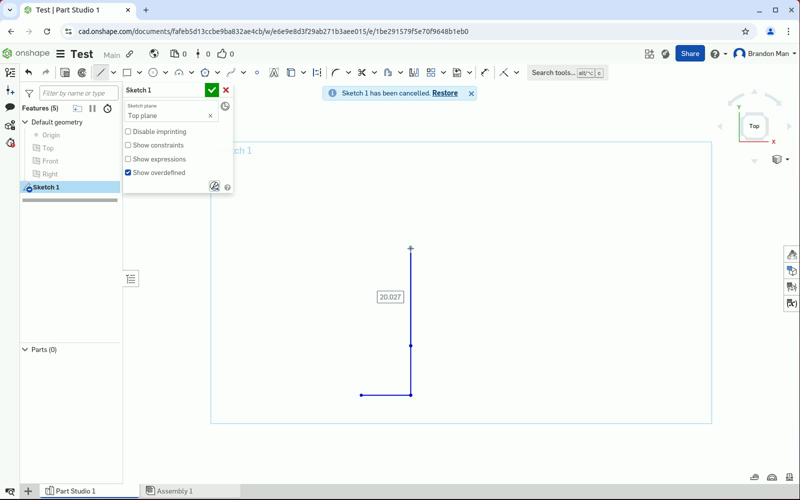
mouse_move(440, 248)
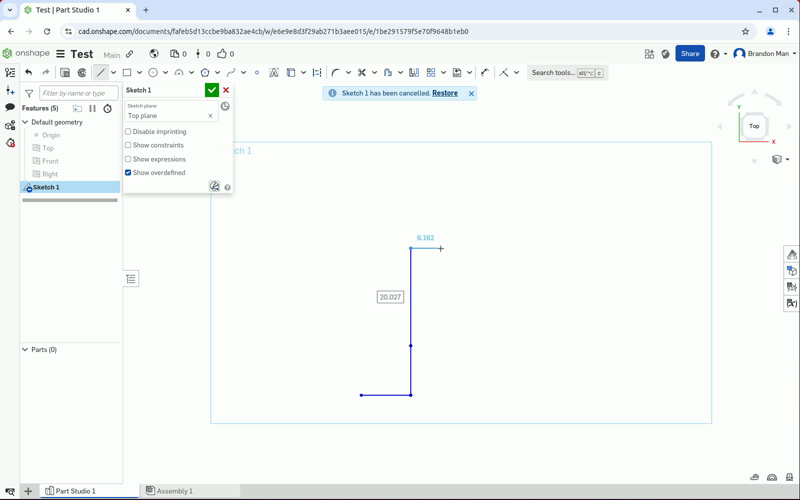
mouse_move(361, 248)
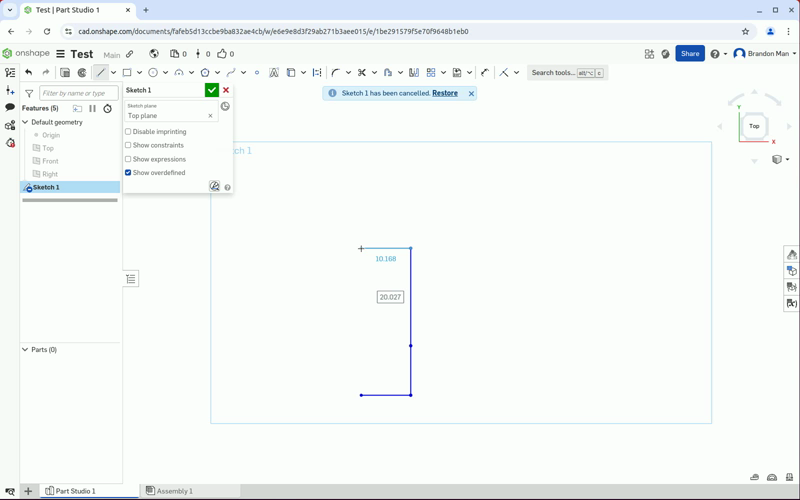
click(361, 248)
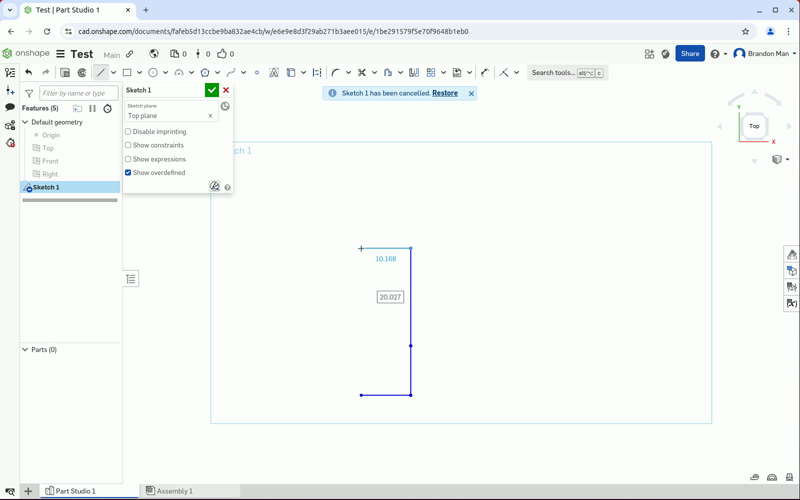
key_up(shift)
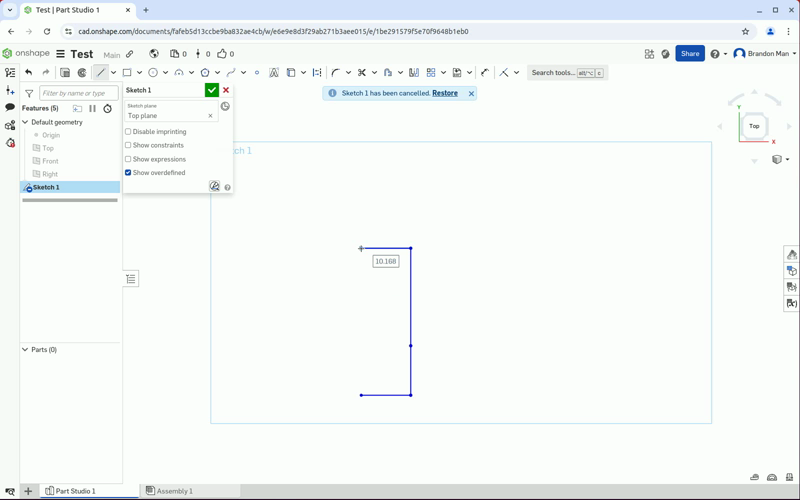
key_down(shift)
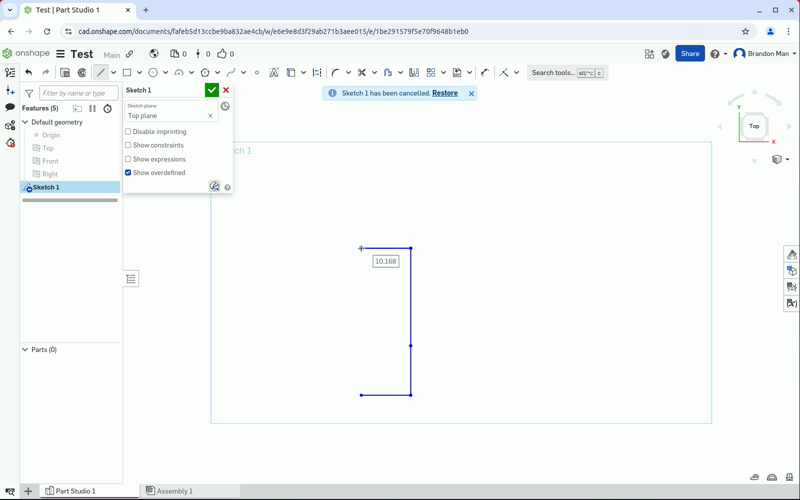
mouse_move(361, 395)
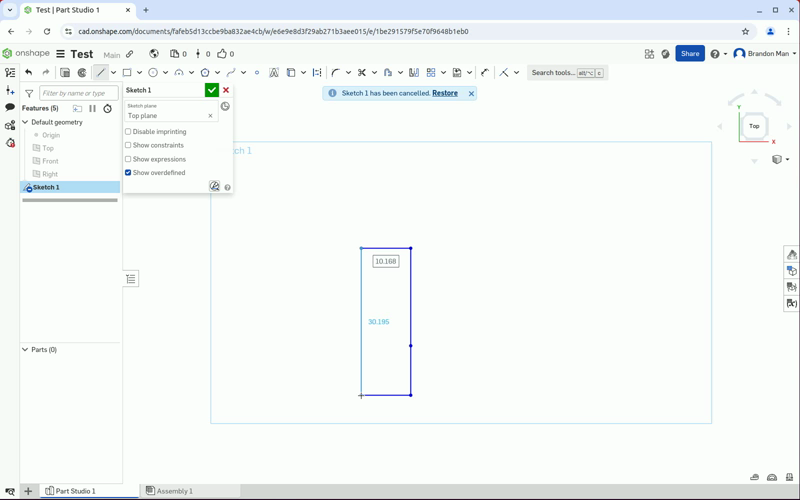
key_up(shift)
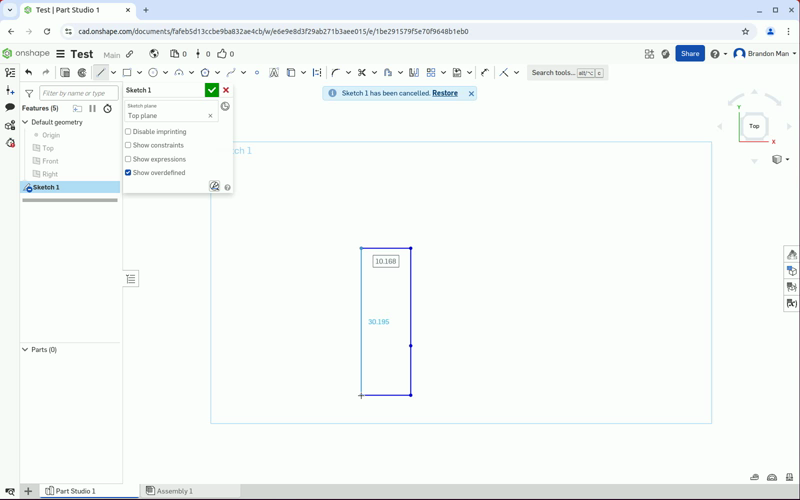
click(361, 395)
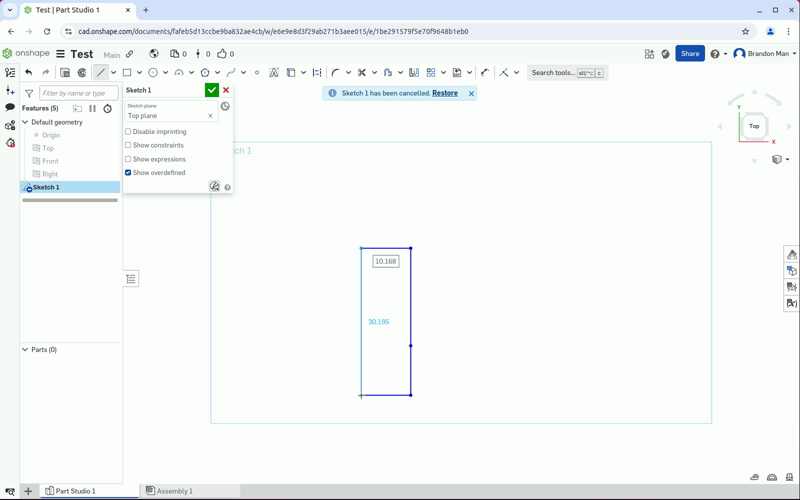
key(esc)
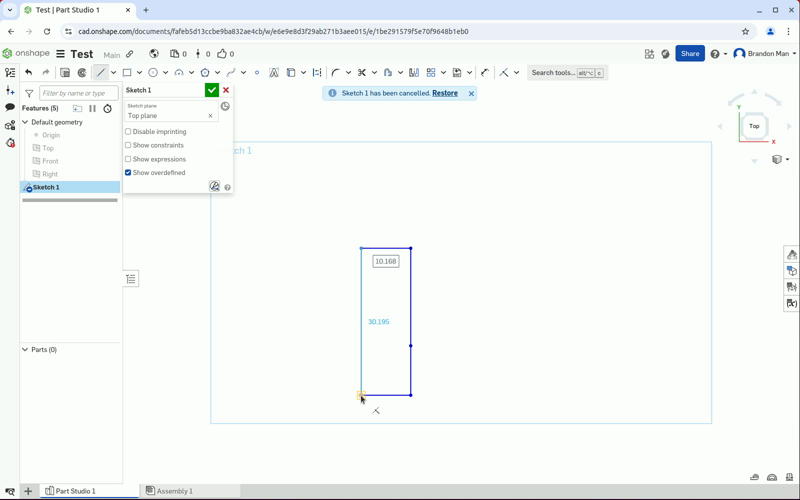
mouse_move(404, 384)
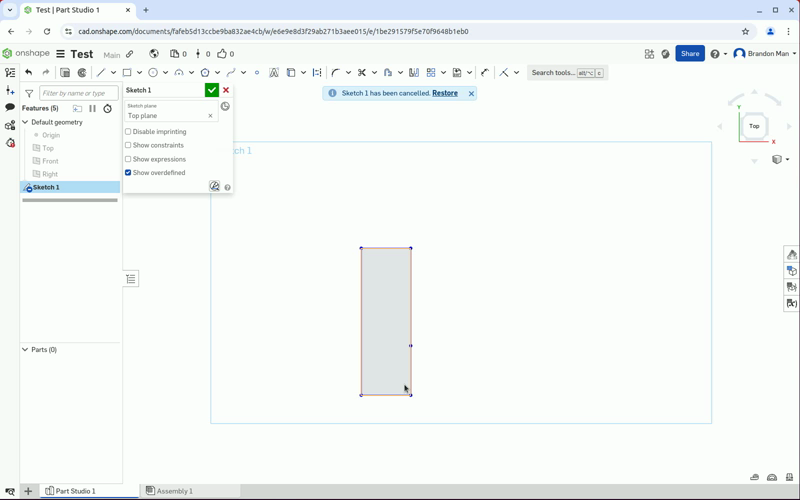
click(404, 384)
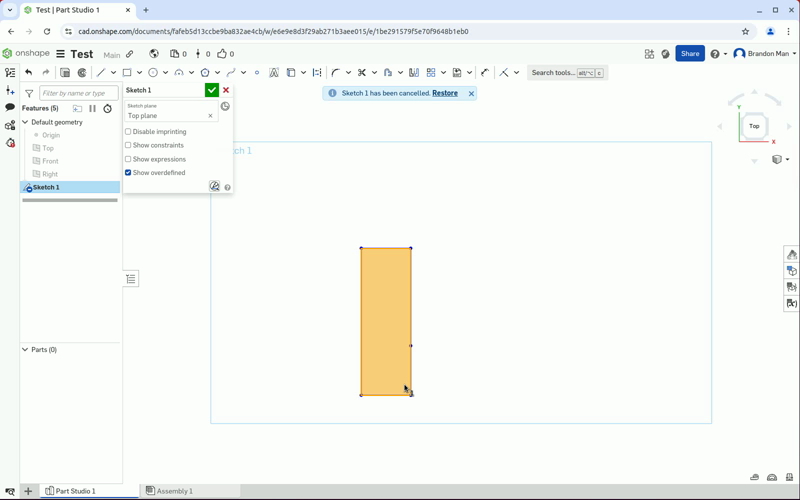
mouse_move(73, 352)
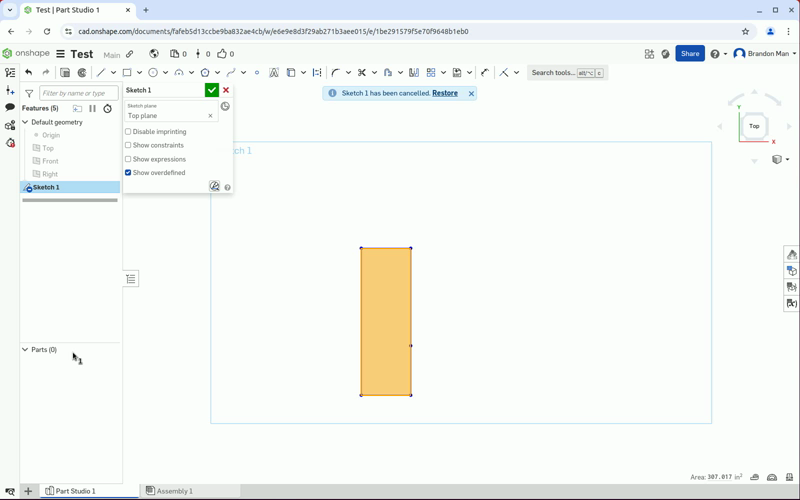
key(shift+y)
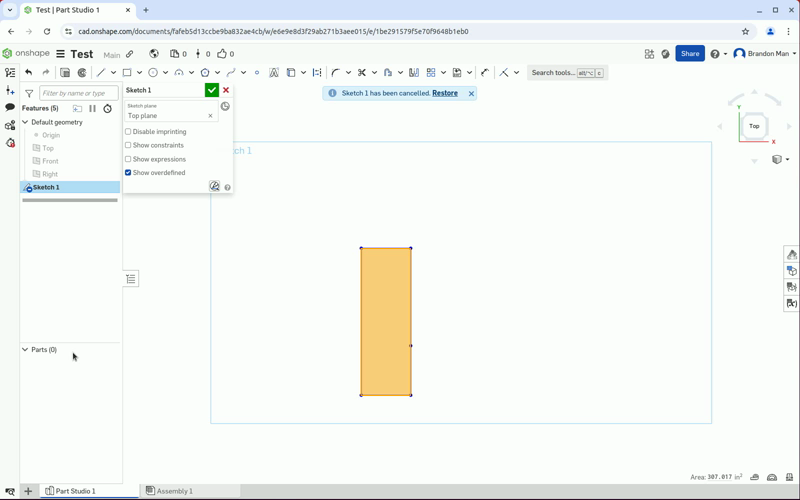
key(shift+e)
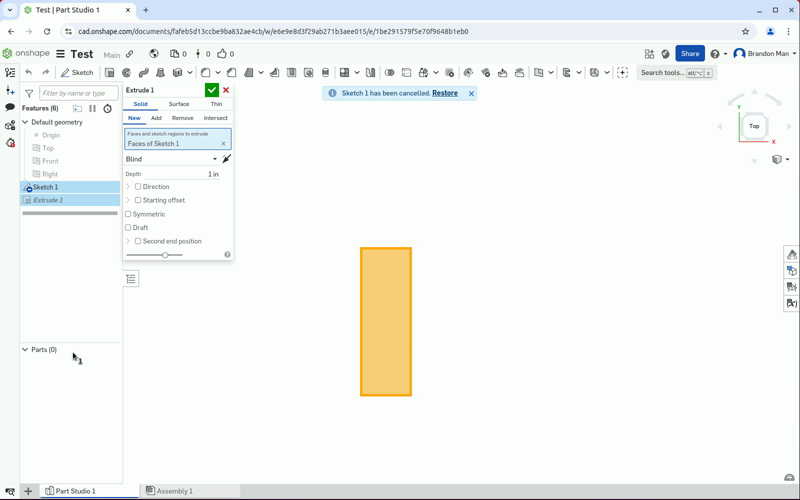
mouse_move(143, 106)
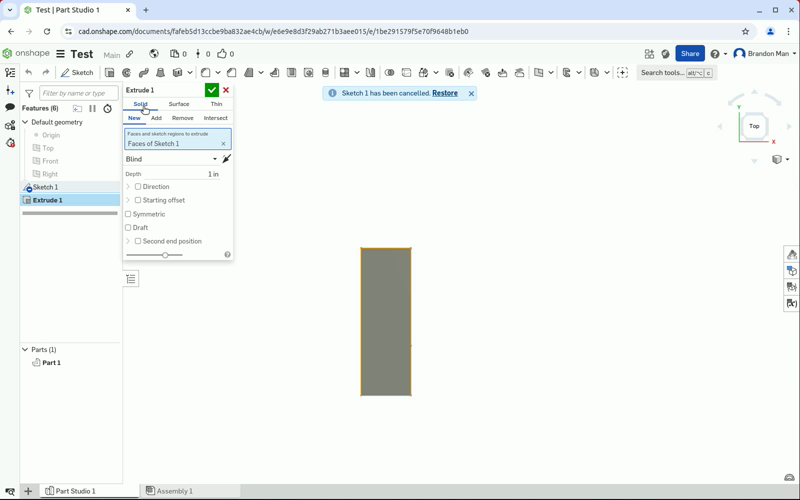
click(143, 106)
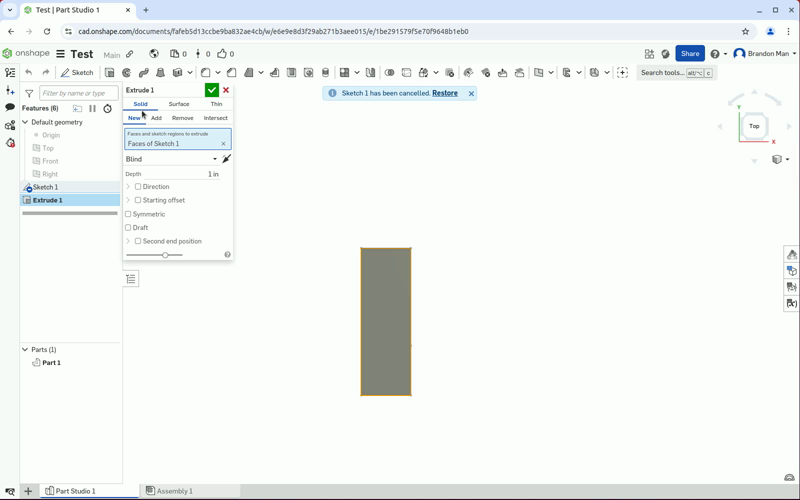
mouse_move(137, 120)
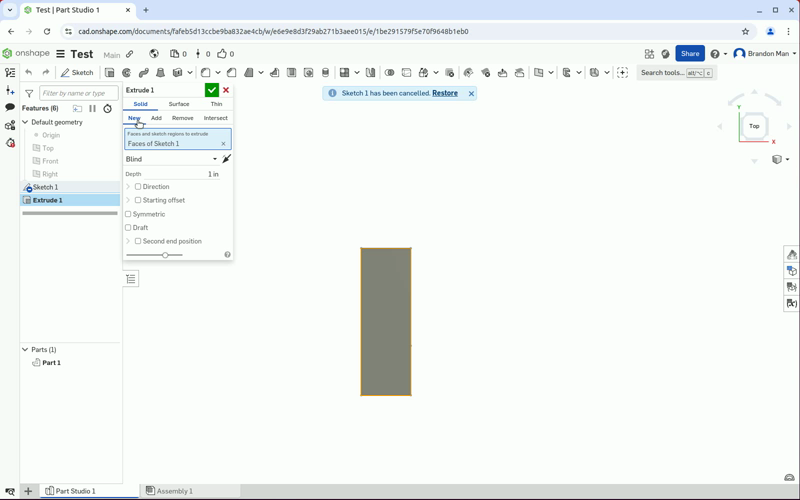
click(137, 120)
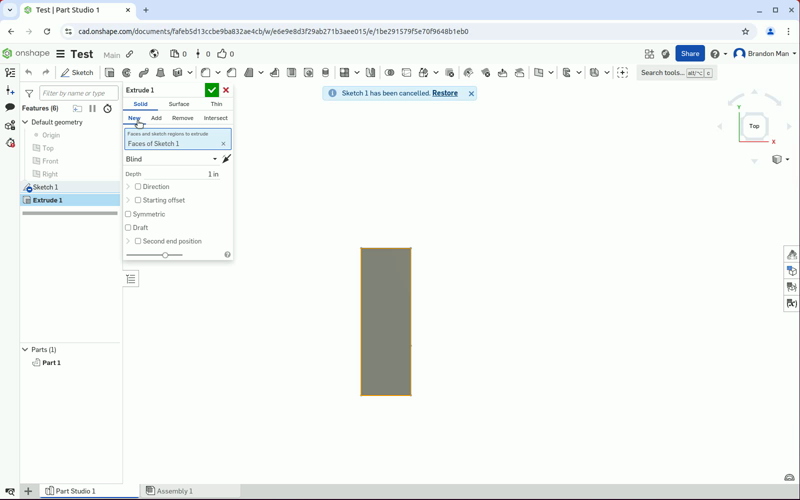
key(tab, 4)
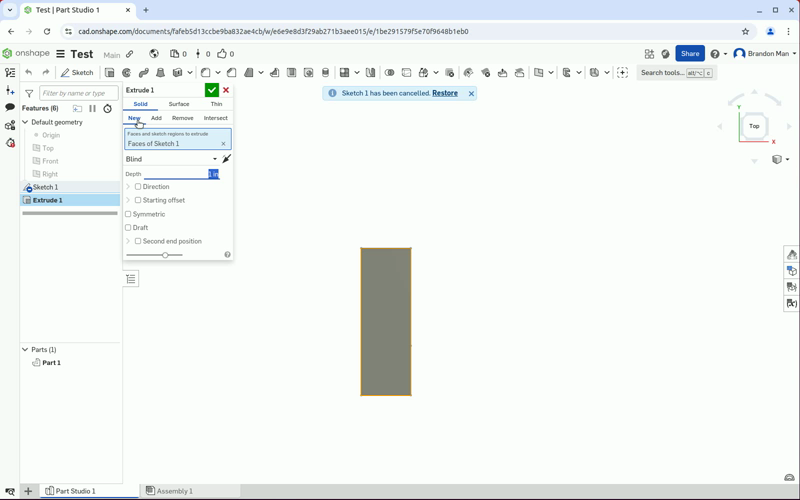
text(10.11)
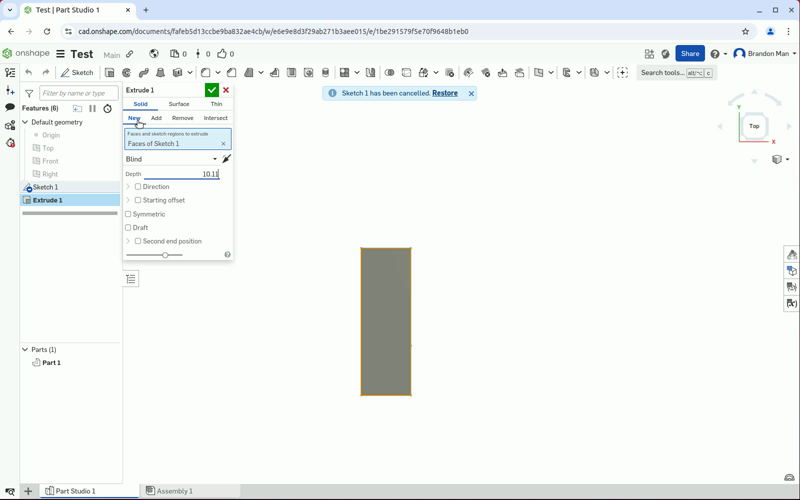
key(enter)
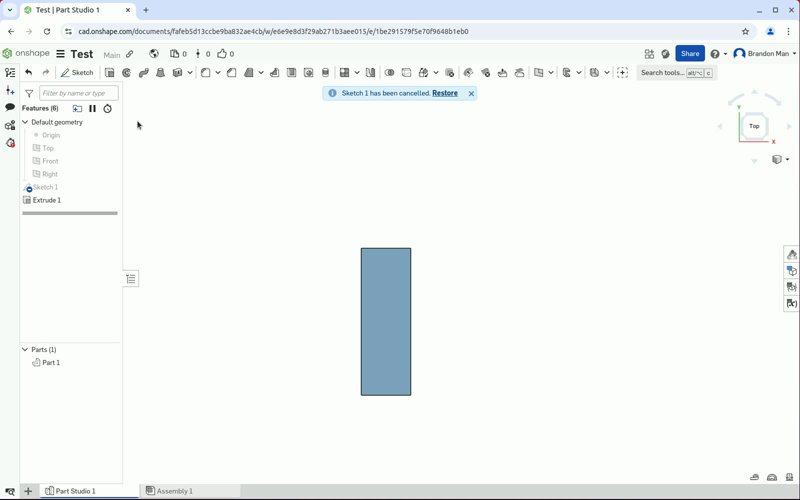
key(shift+h)
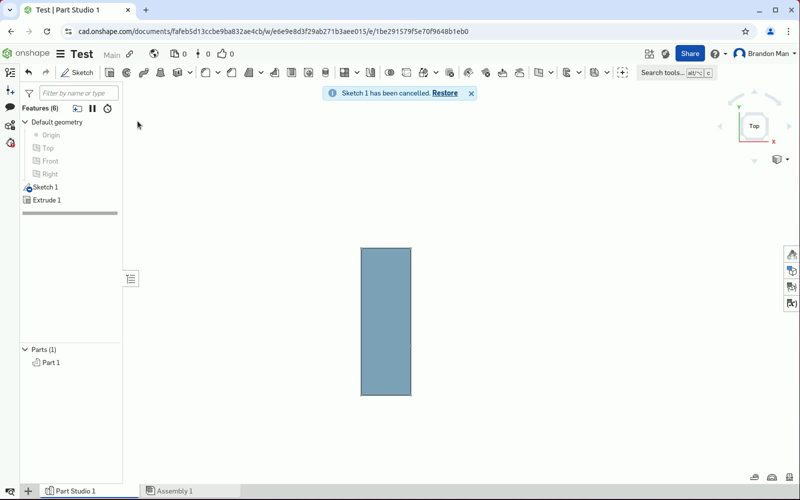
key(shift+h)
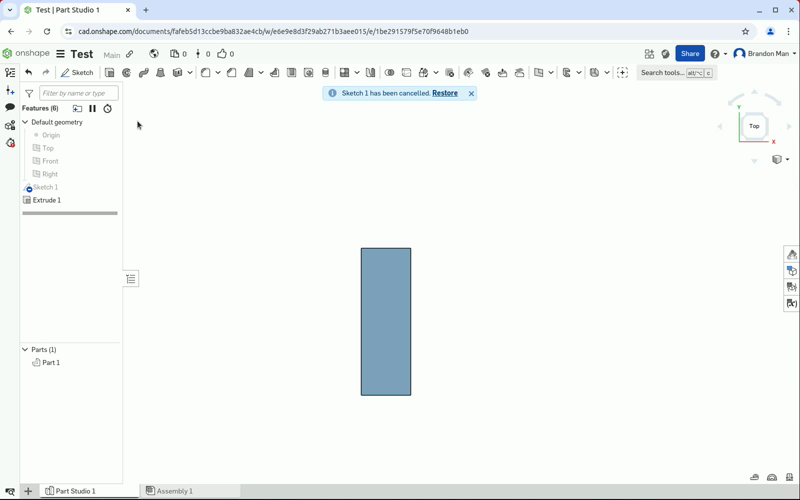
mouse_move(73, 189)
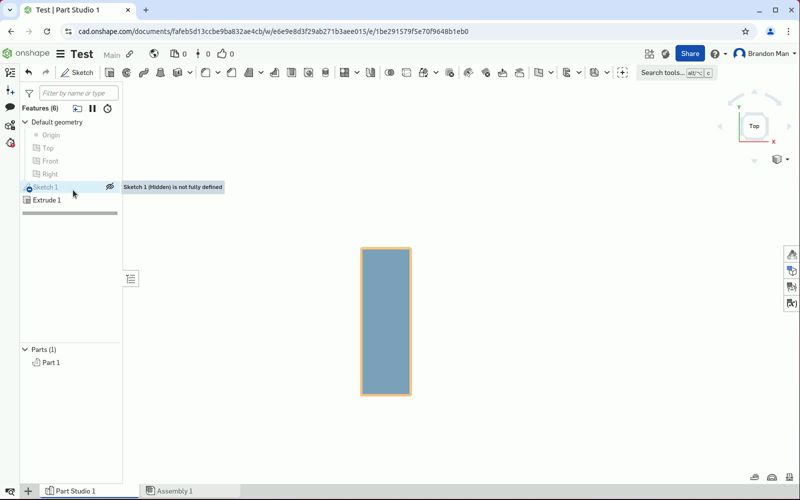
click(73, 189)
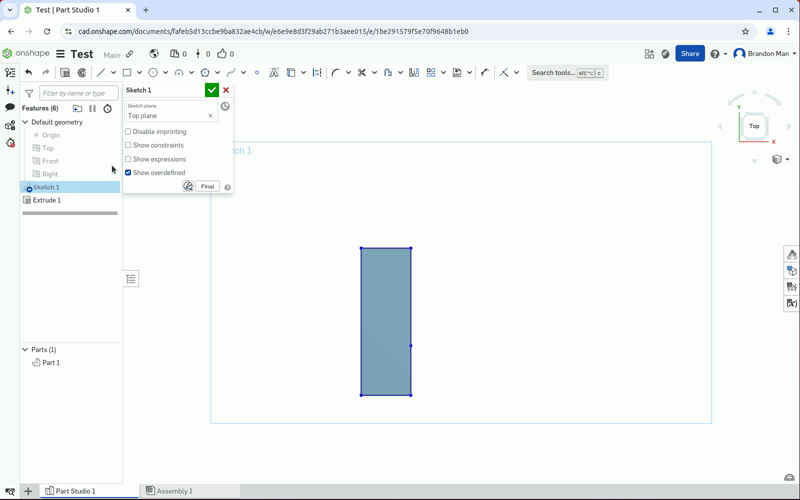
mouse_move(229, 92)
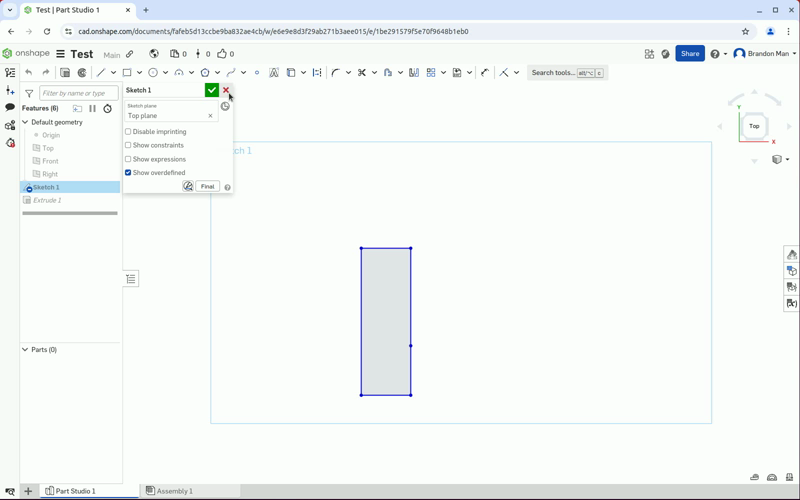
click(229, 92)
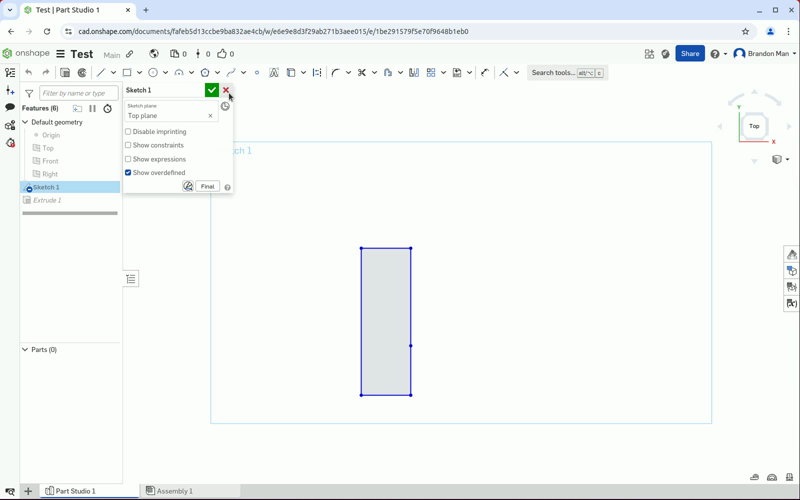
key(shift+s)
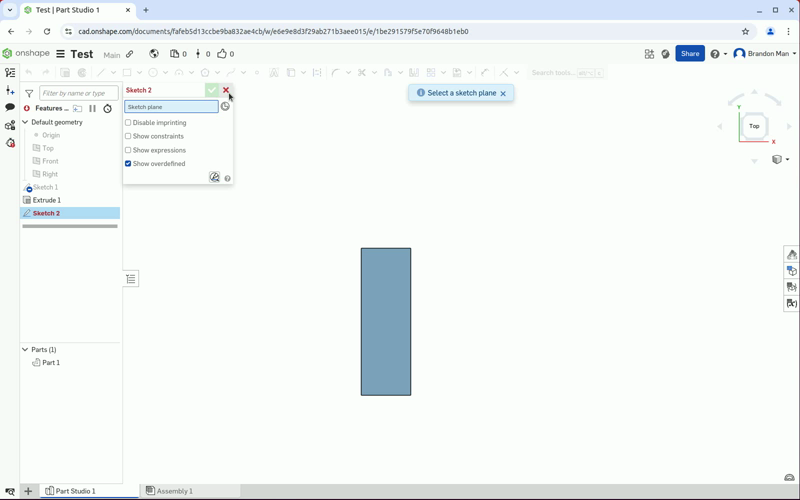
mouse_move(73, 150)
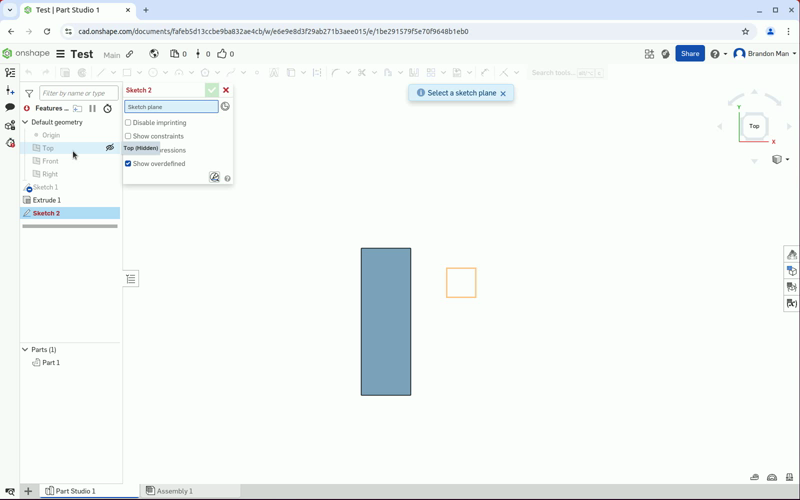
click(73, 150)
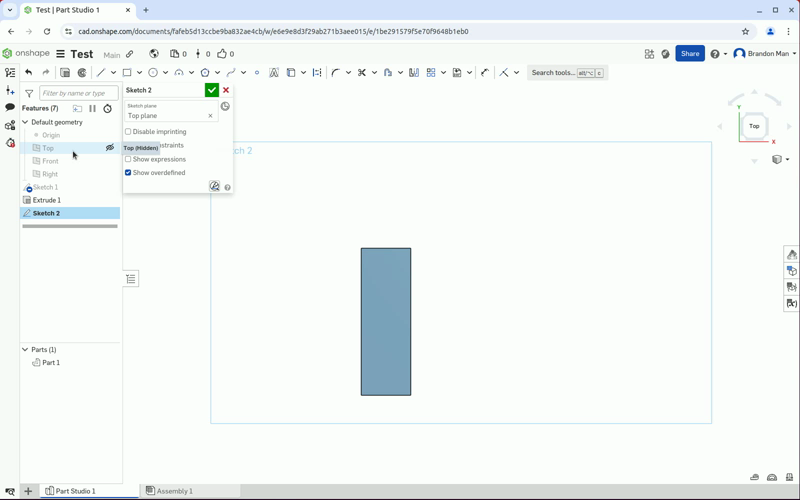
mouse_move(73, 352)
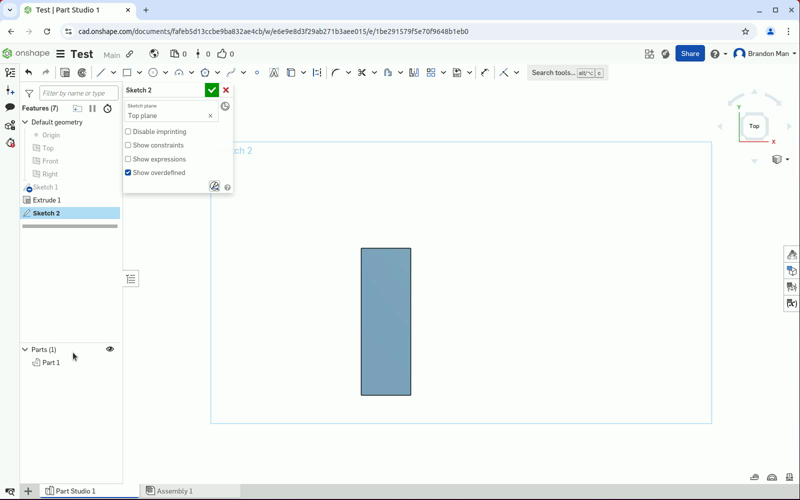
key(y)
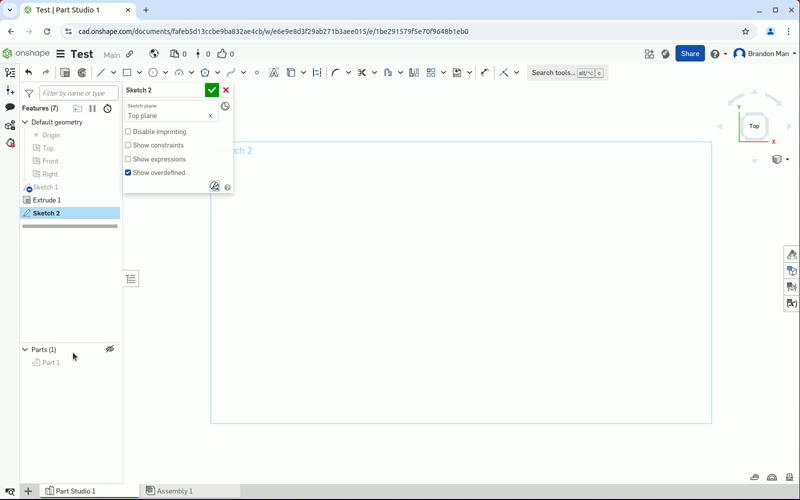
key(l)
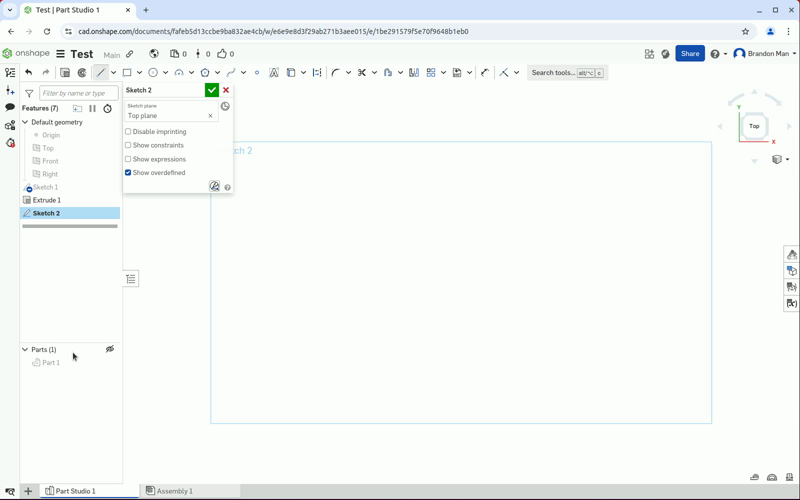
key_down(shift)
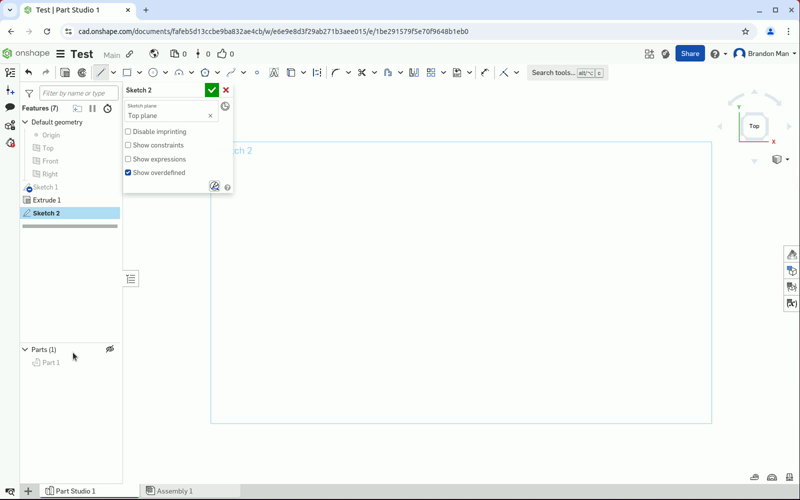
mouse_move(410, 346)
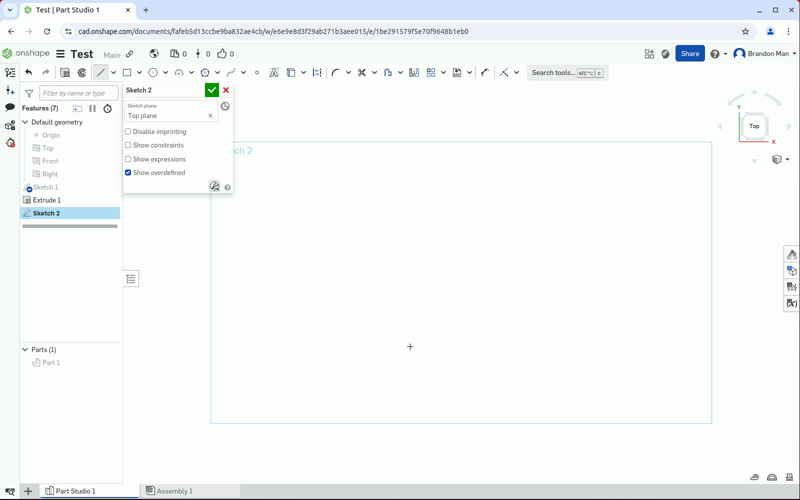
click(410, 346)
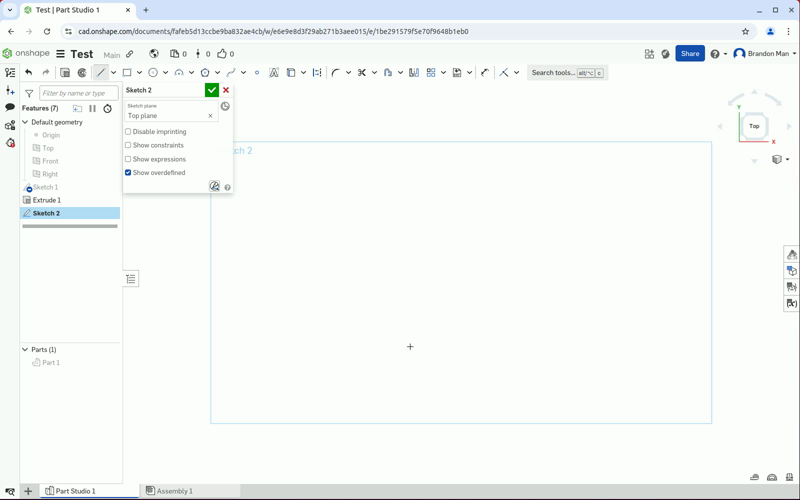
key_up(shift)
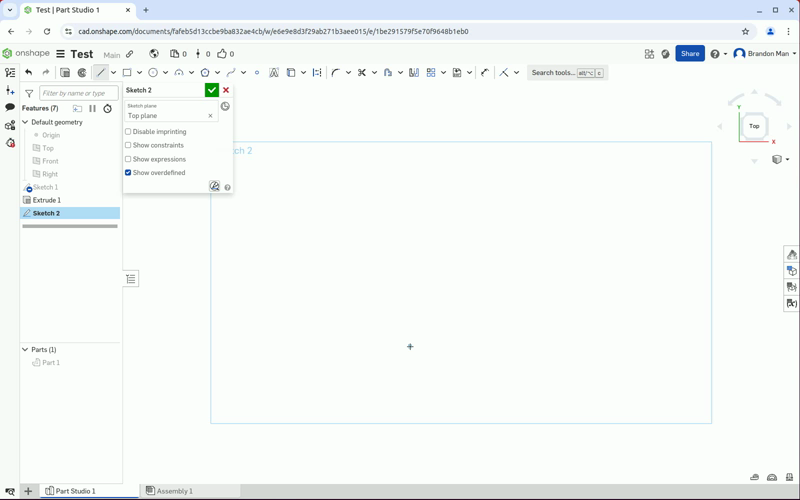
key_down(shift)
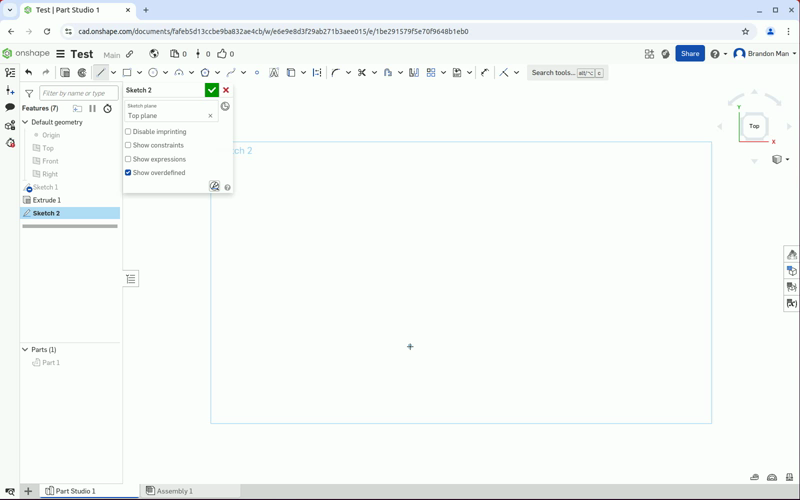
mouse_move(440, 346)
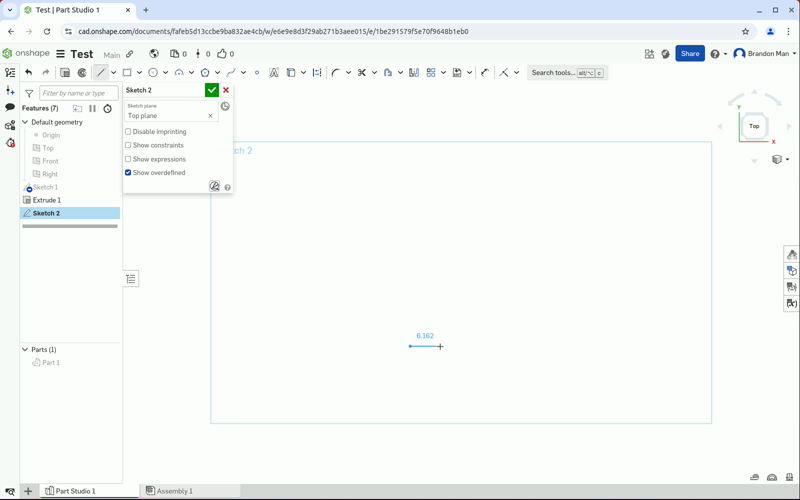
mouse_move(460, 346)
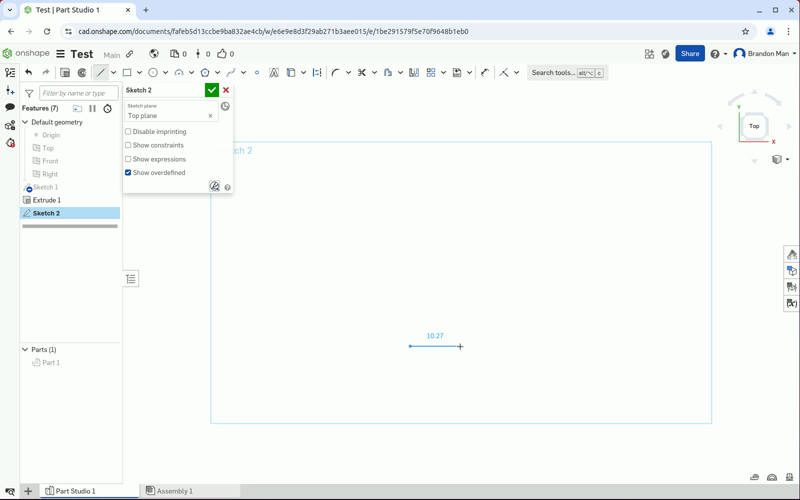
click(460, 346)
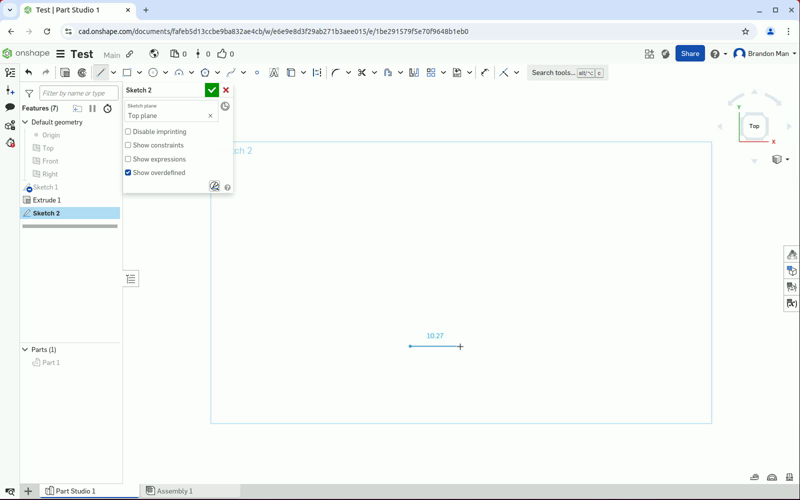
key_up(shift)
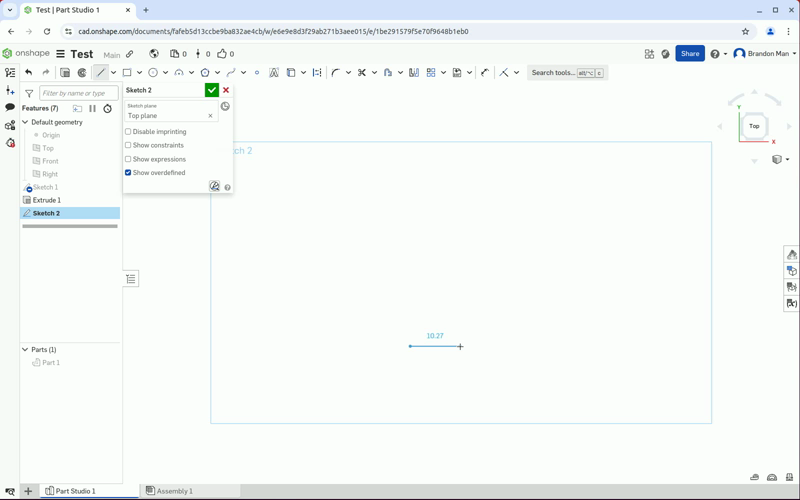
key_down(shift)
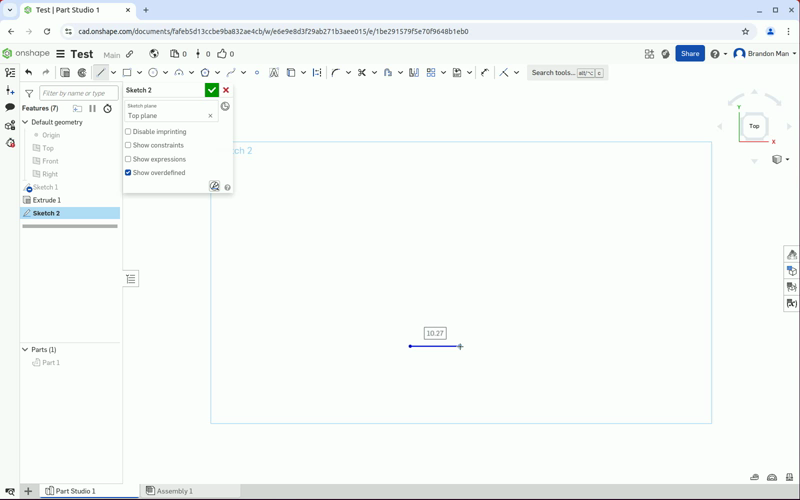
mouse_move(460, 247)
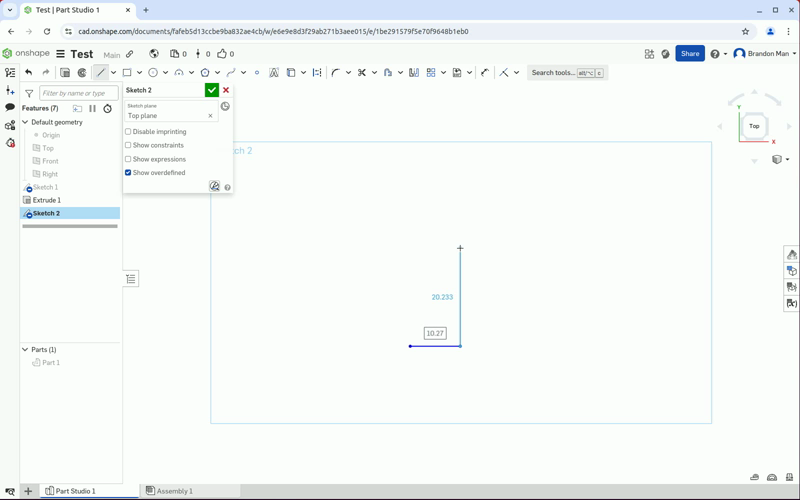
click(460, 247)
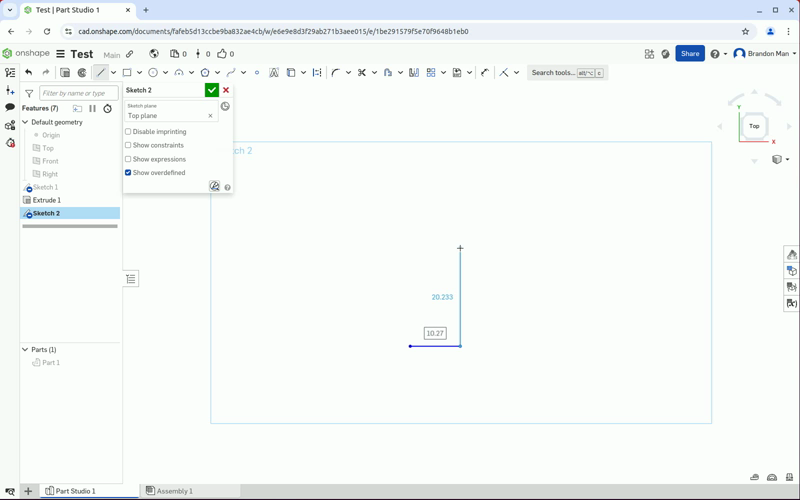
key_up(shift)
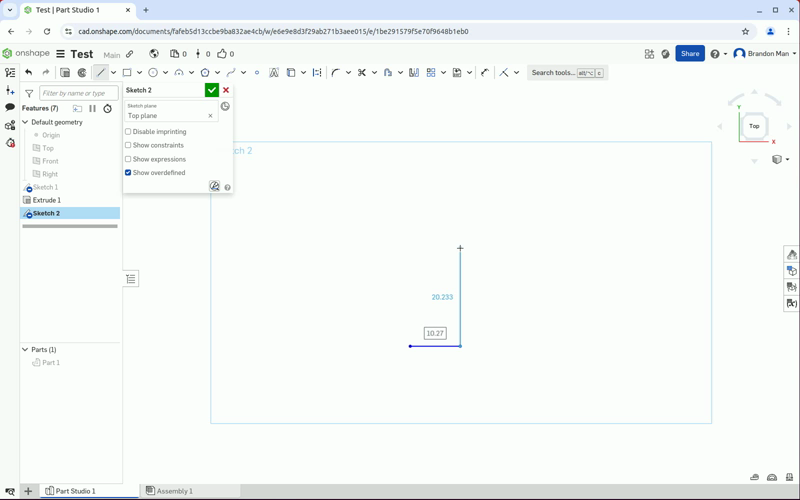
key_down(shift)
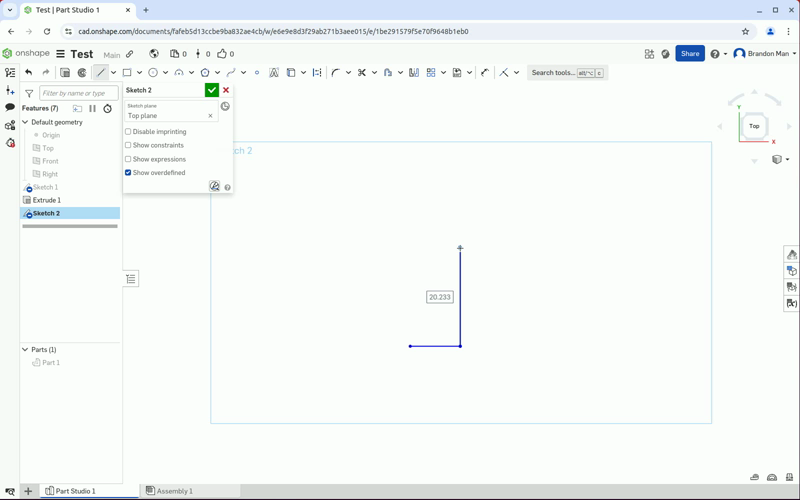
mouse_move(490, 247)
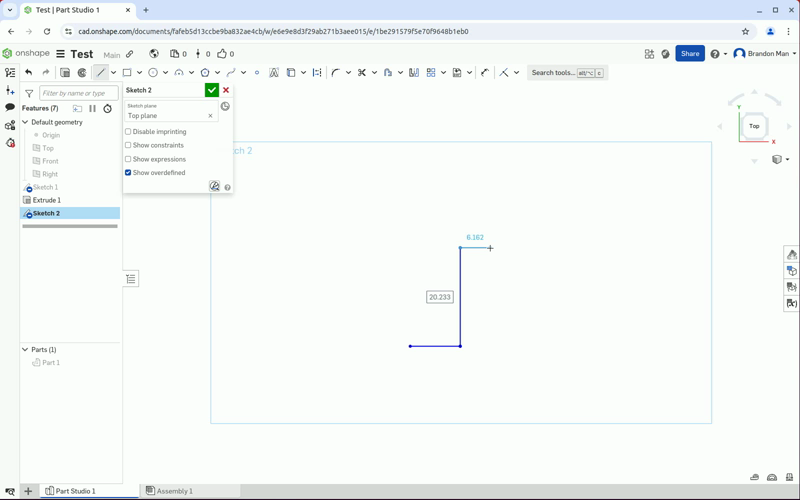
mouse_move(410, 247)
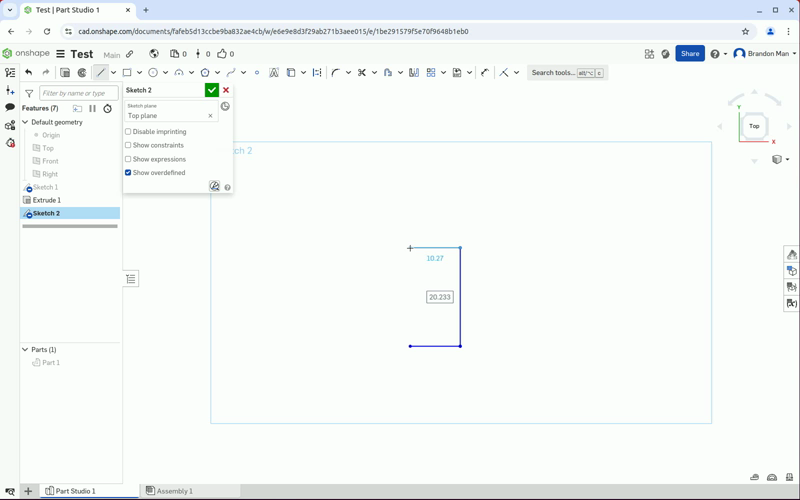
click(410, 247)
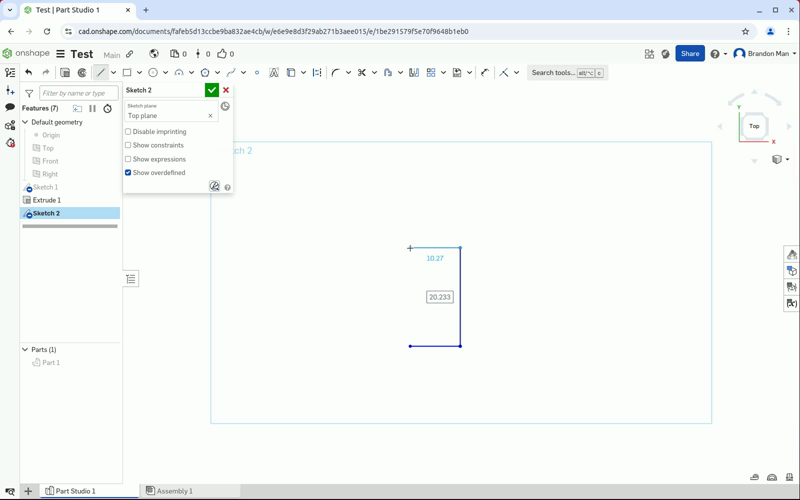
key_up(shift)
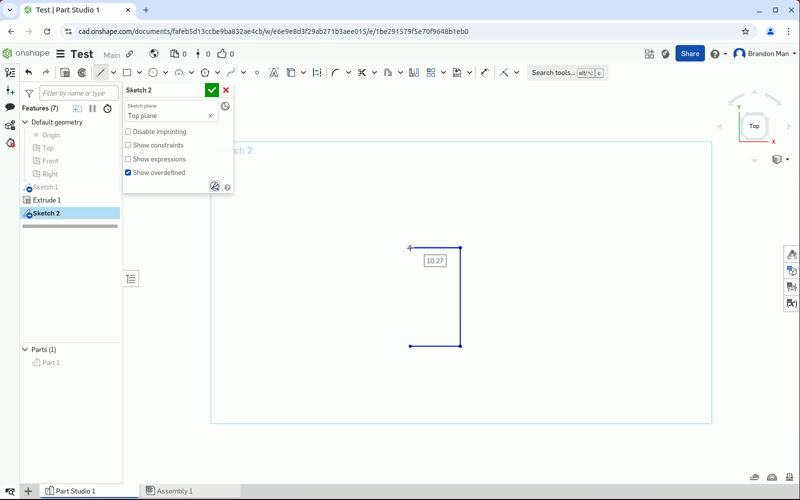
key_down(shift)
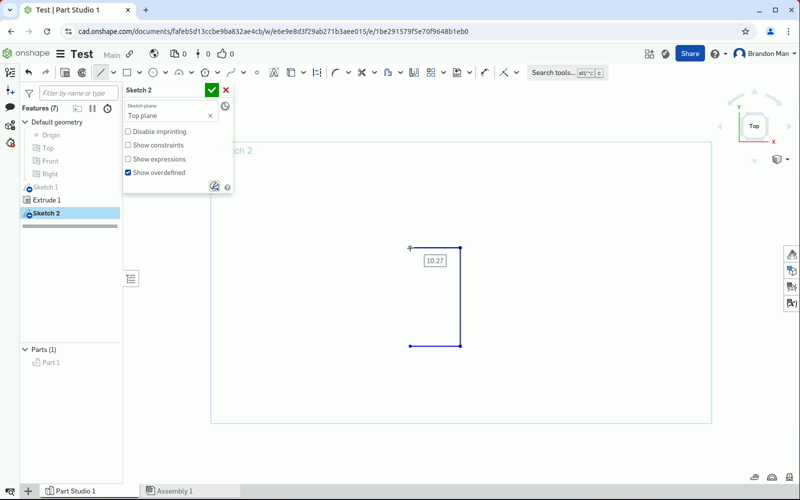
mouse_move(410, 346)
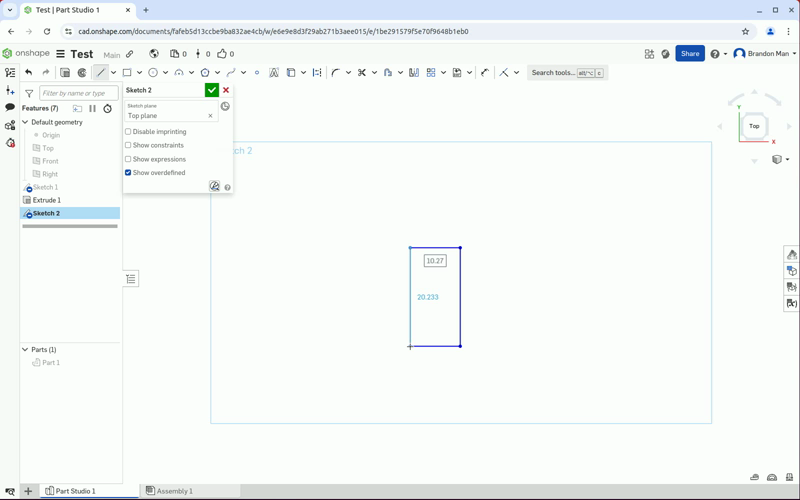
key_up(shift)
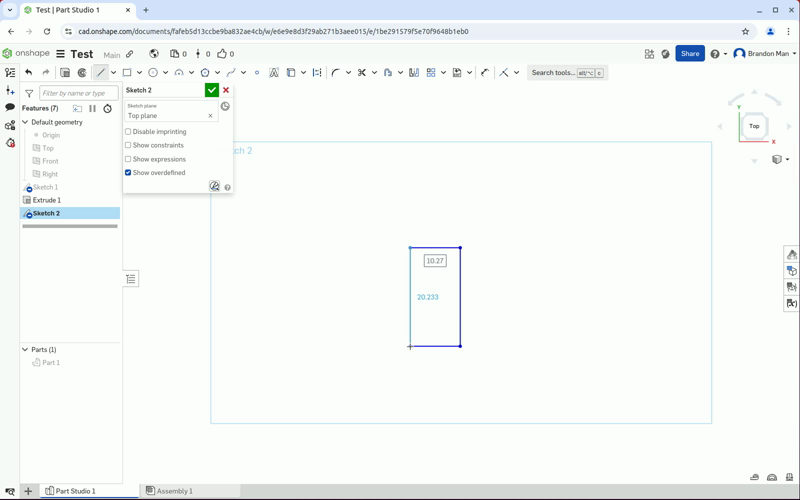
click(410, 346)
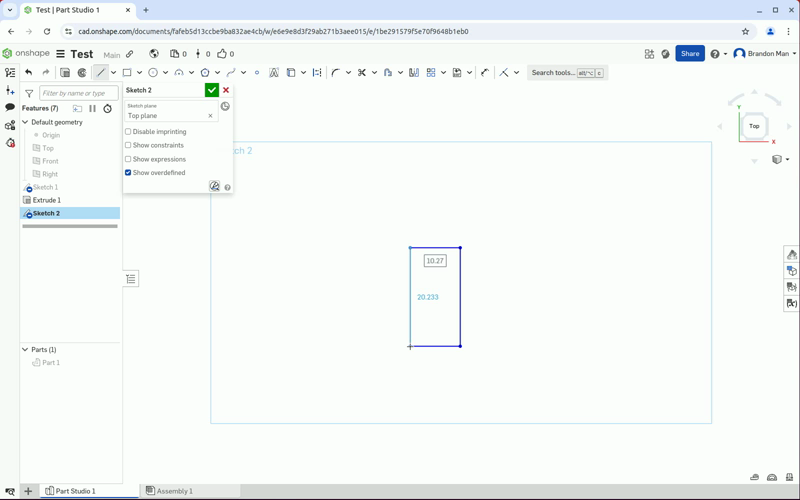
key(esc)
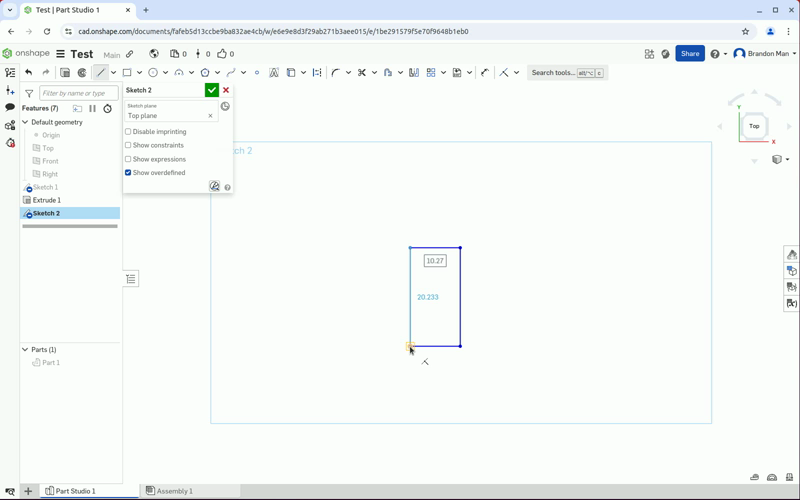
mouse_move(435, 338)
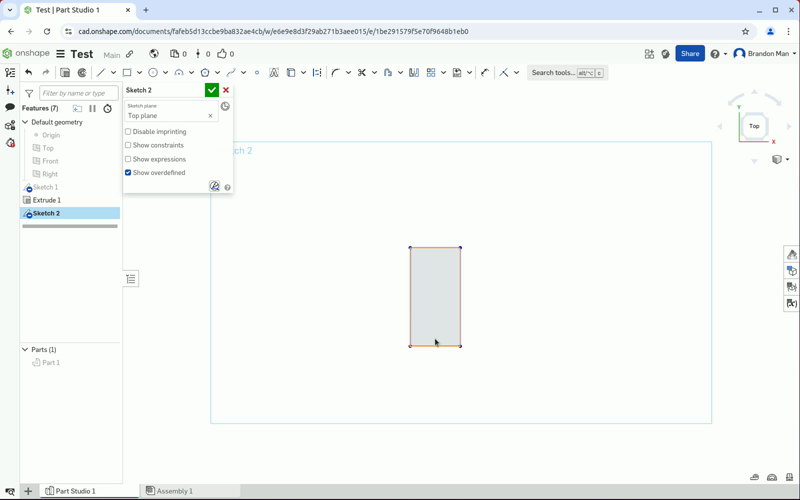
click(435, 338)
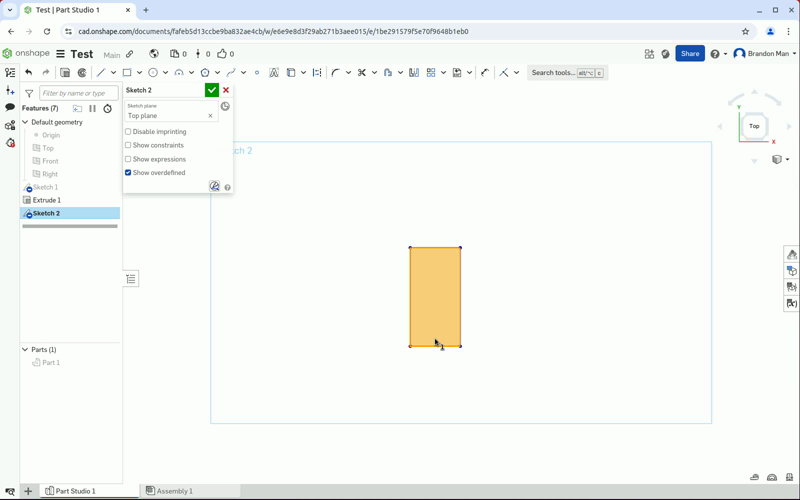
mouse_move(73, 352)
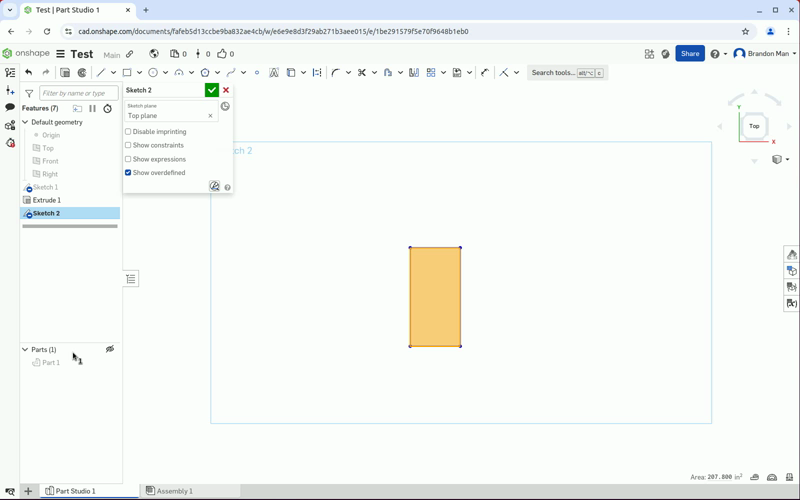
key(shift+y)
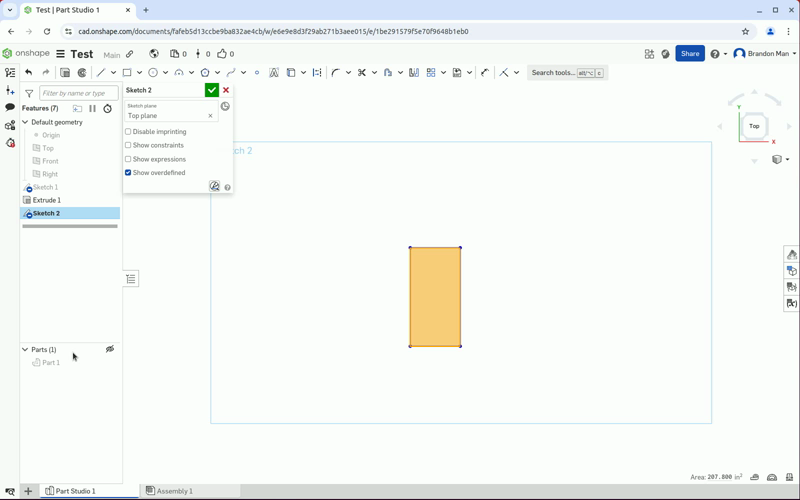
key(shift+e)
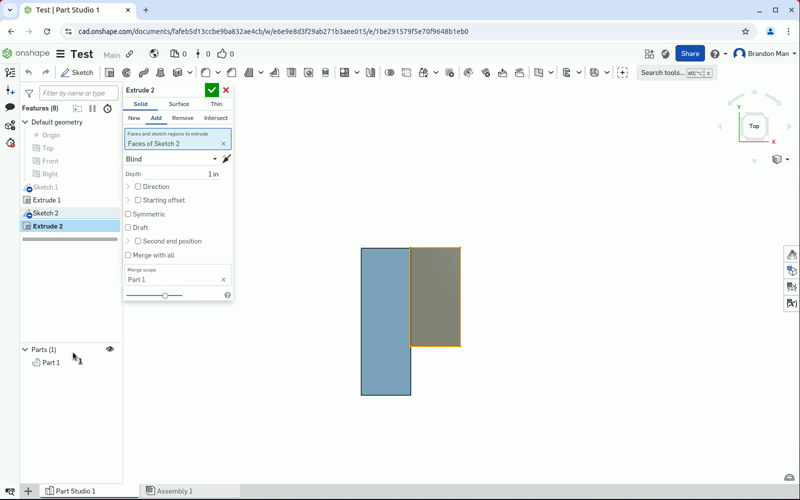
mouse_move(143, 106)
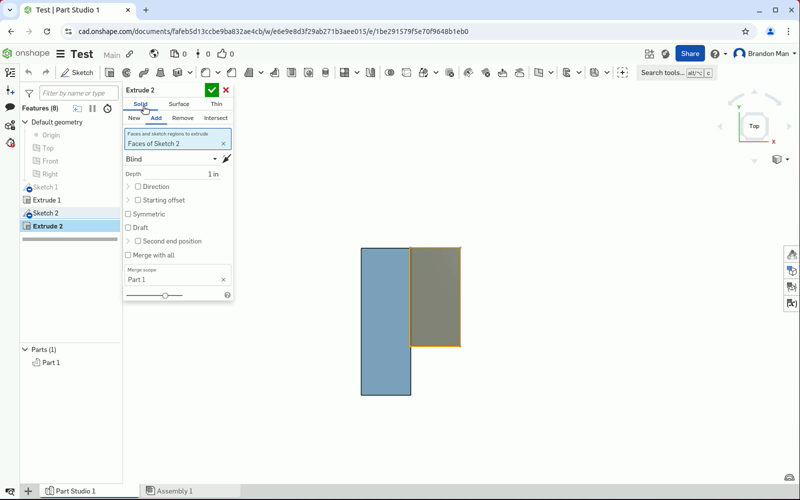
click(143, 106)
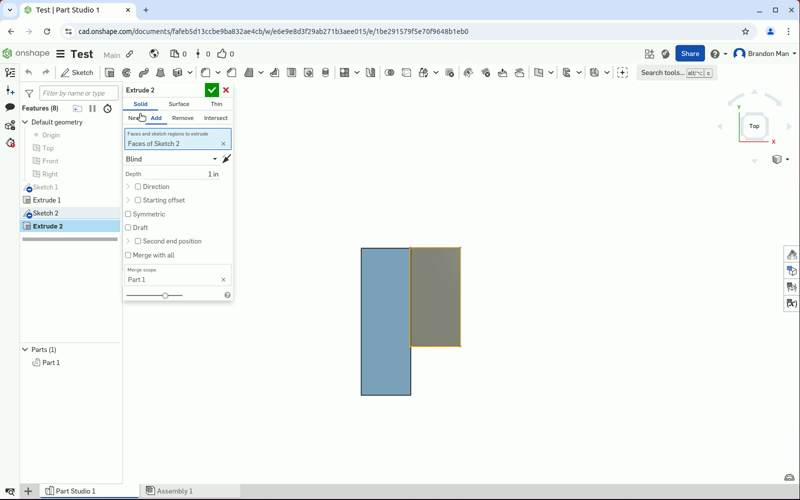
mouse_move(137, 120)
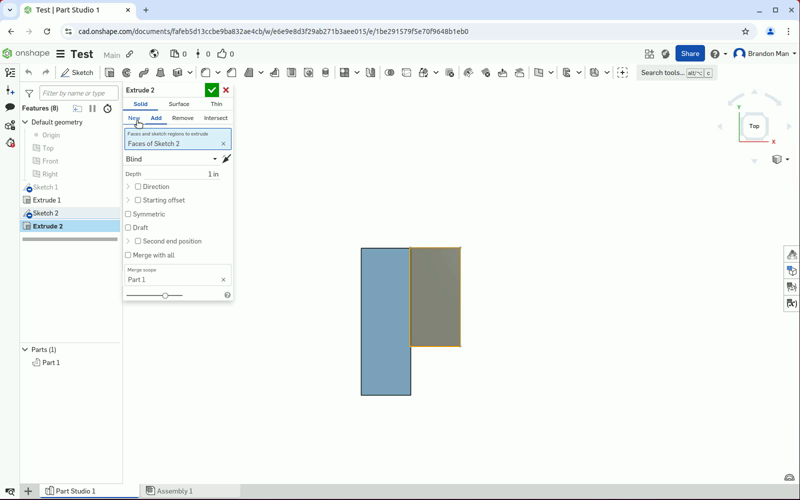
click(137, 120)
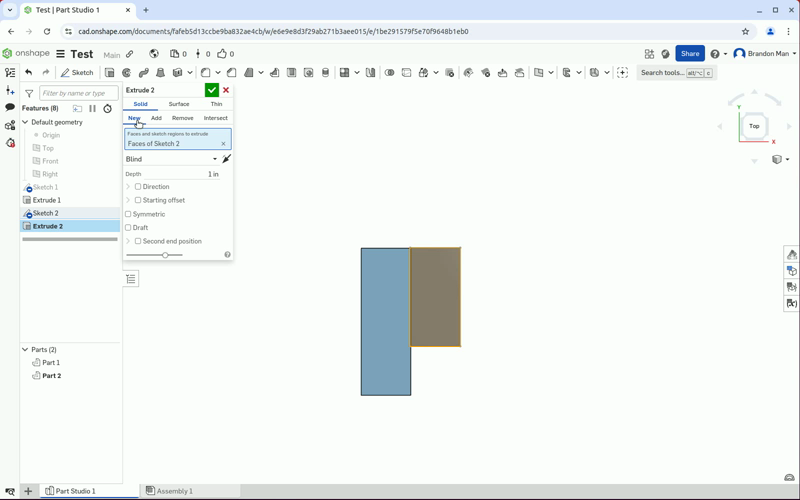
key(tab, 4)
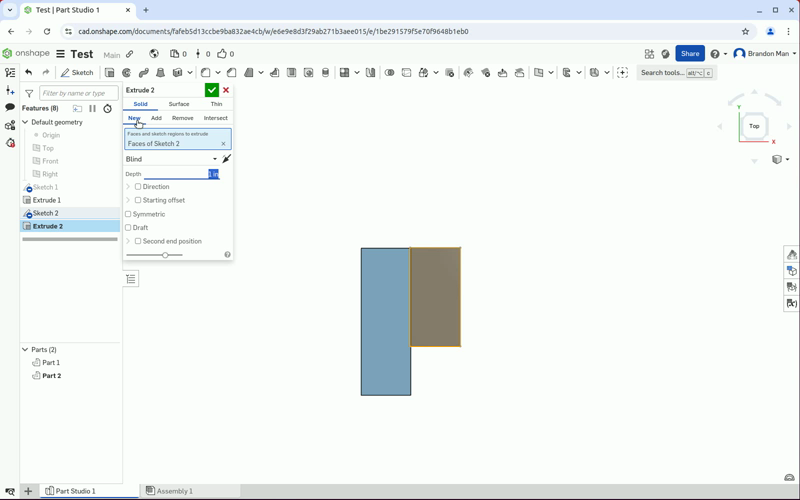
text(10.11)
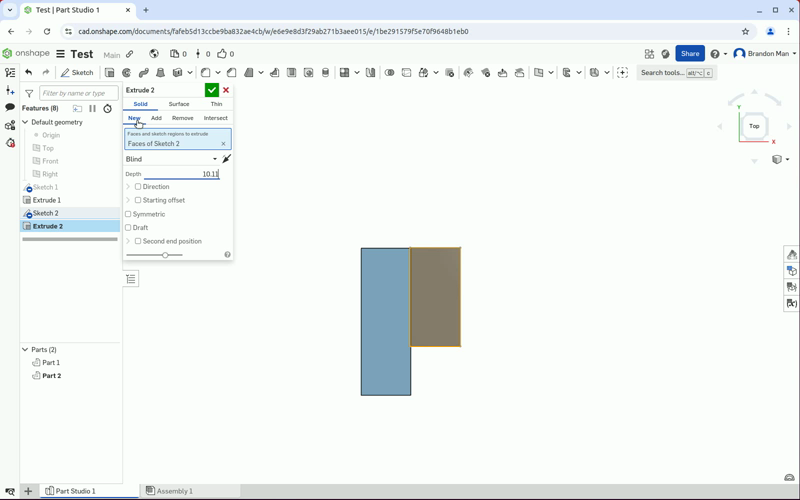
key(enter)
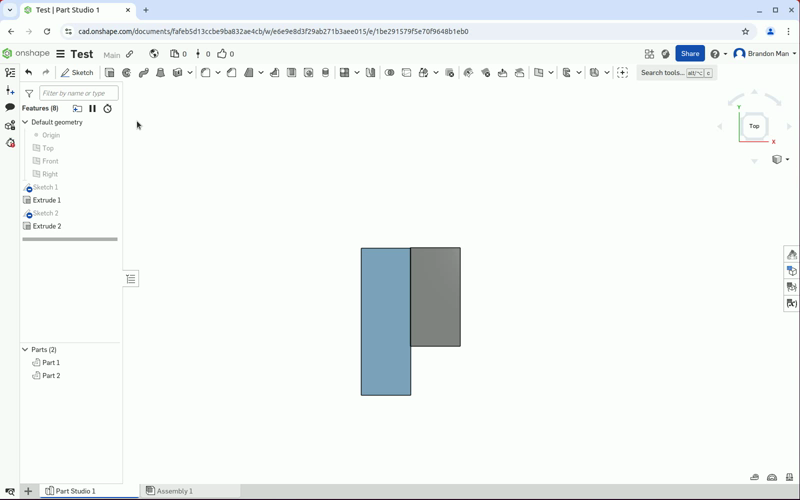
key(shift+h)
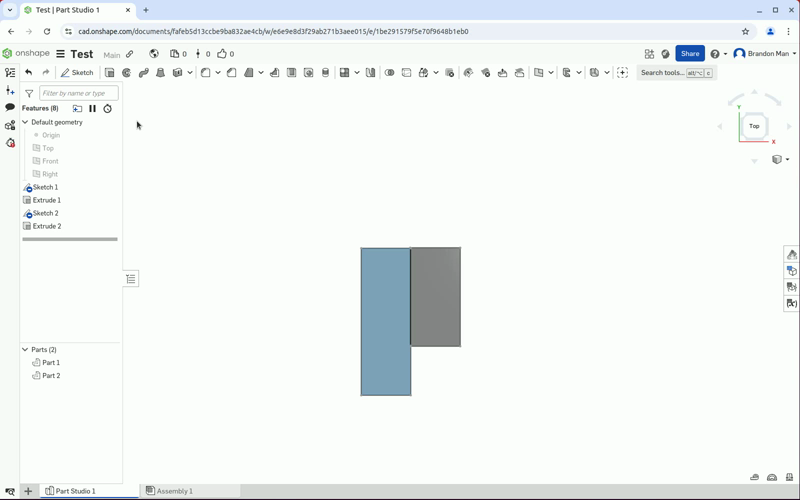
key(shift+h)
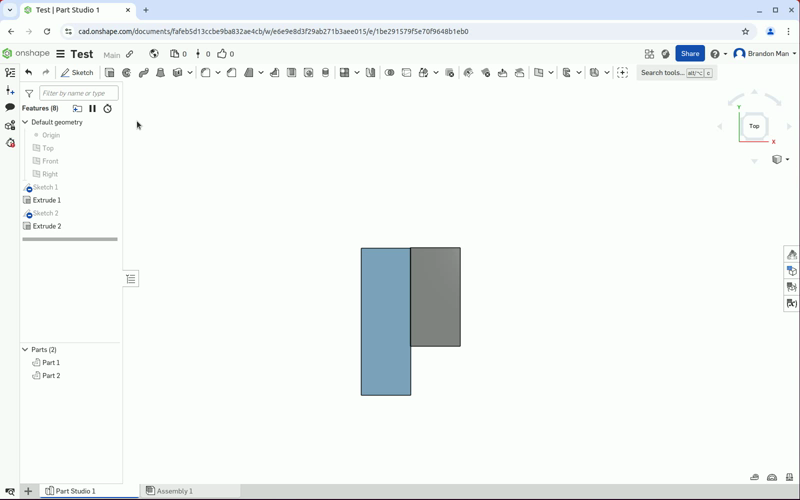
mouse_move(73, 189)
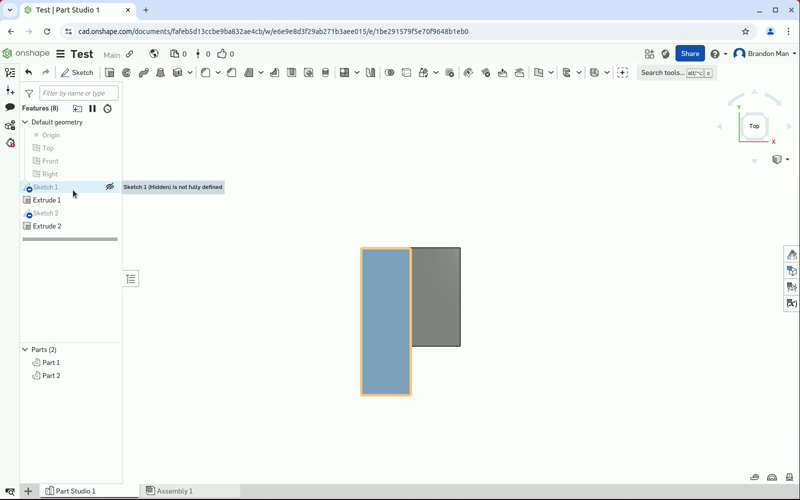
click(73, 189)
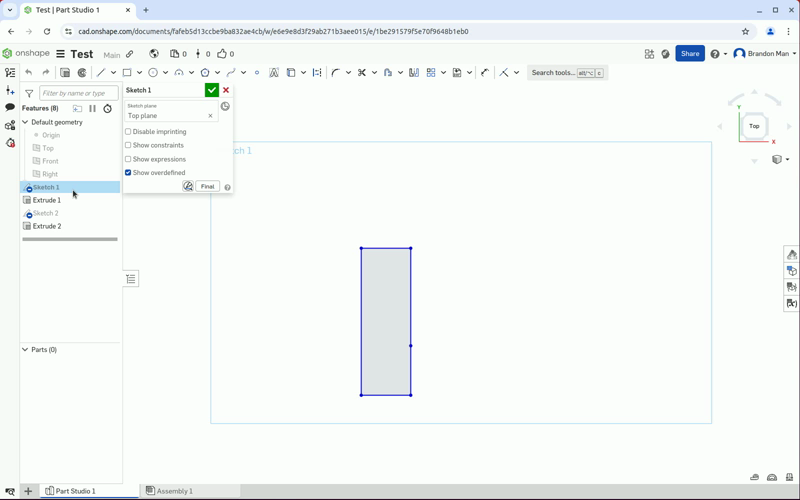
mouse_move(229, 92)
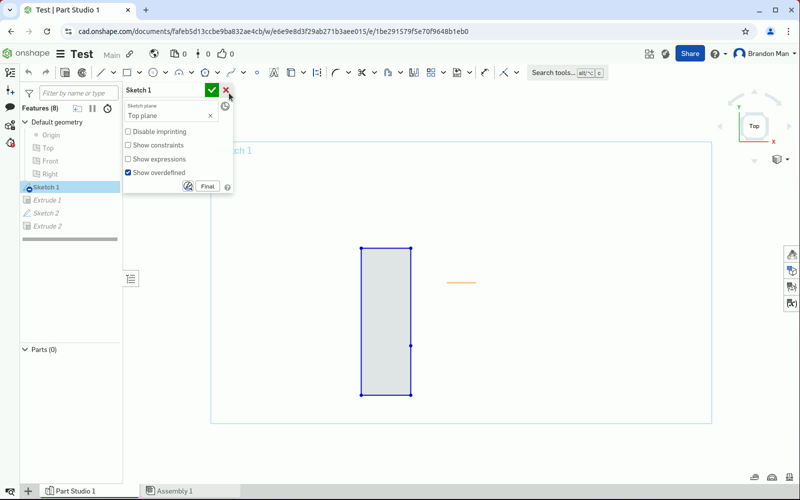
click(229, 92)
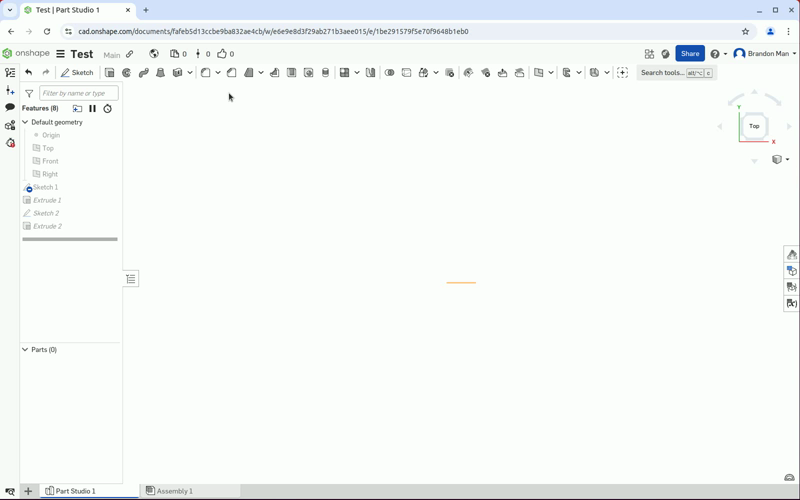
mouse_move(541, 75)
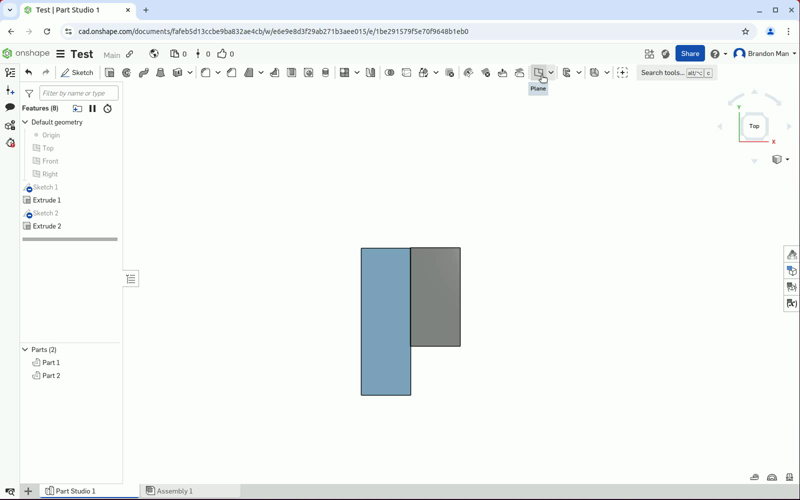
click(541, 75)
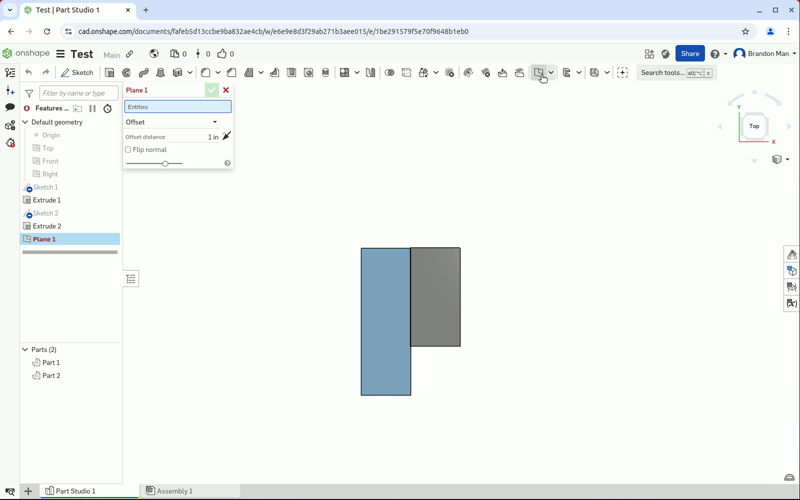
mouse_move(73, 150)
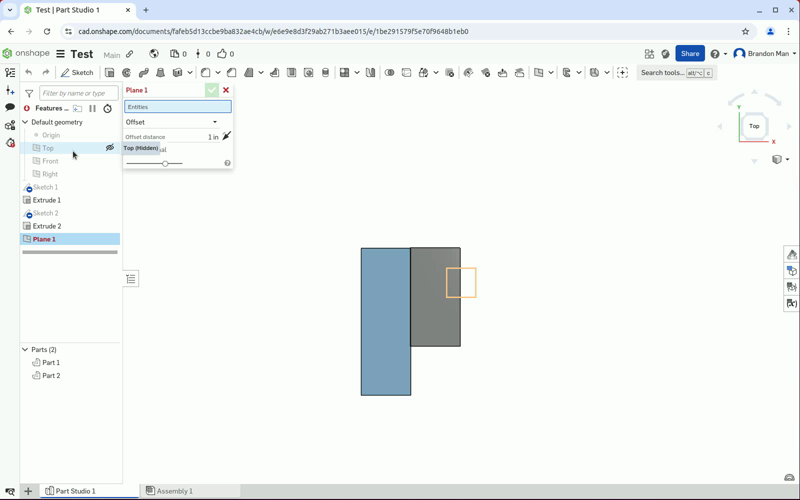
click(73, 150)
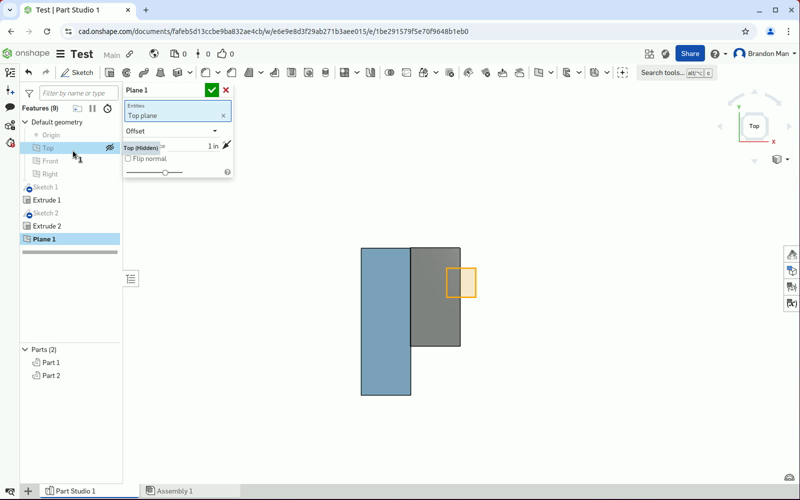
key(tab, 2)
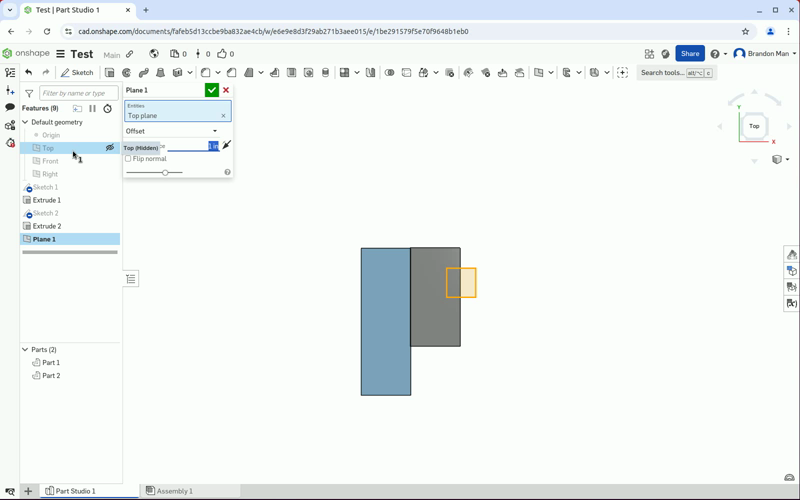
text(10.106)
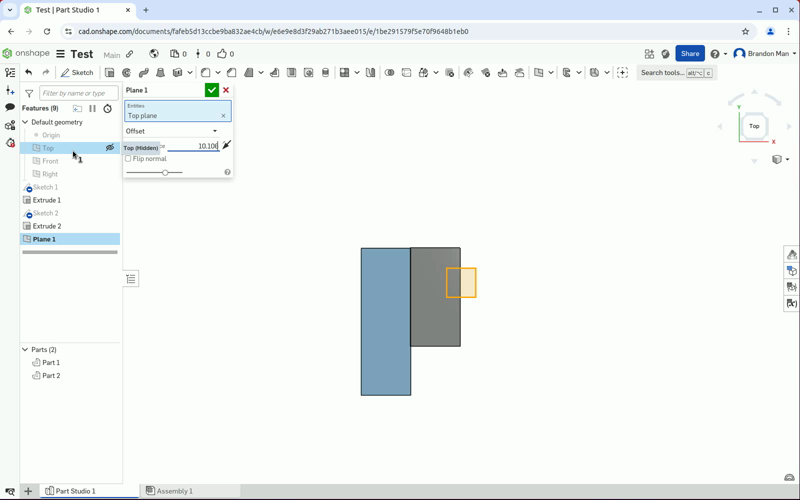
key(enter, 2)
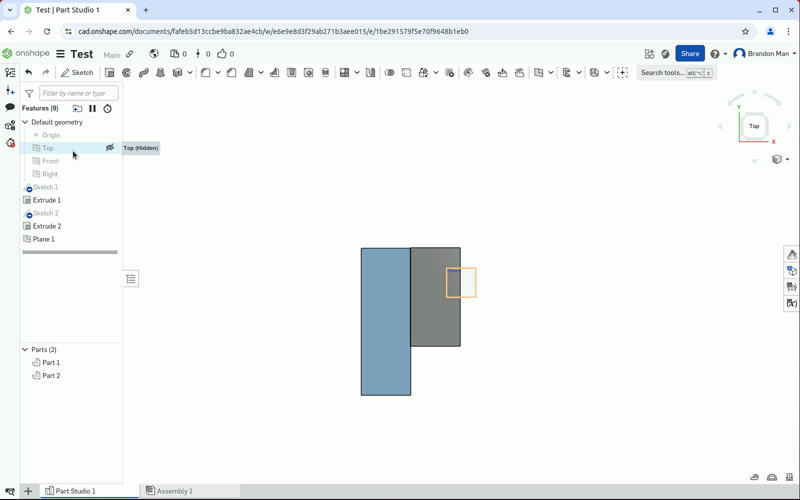
key(shift+s)
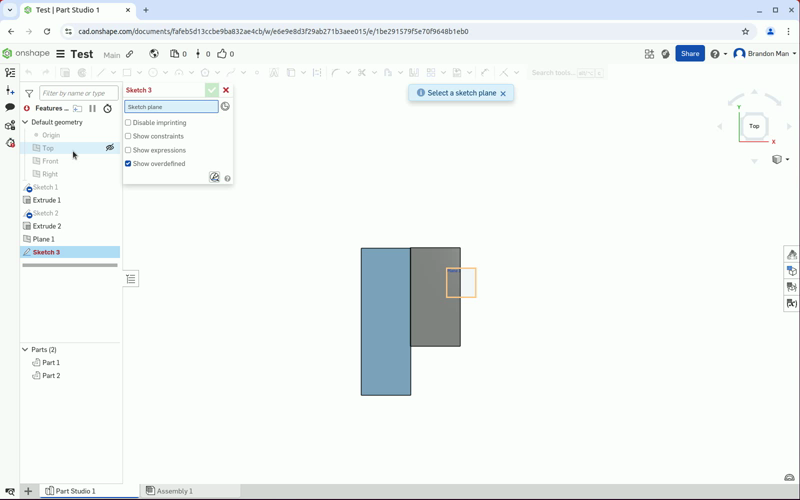
mouse_move(73, 241)
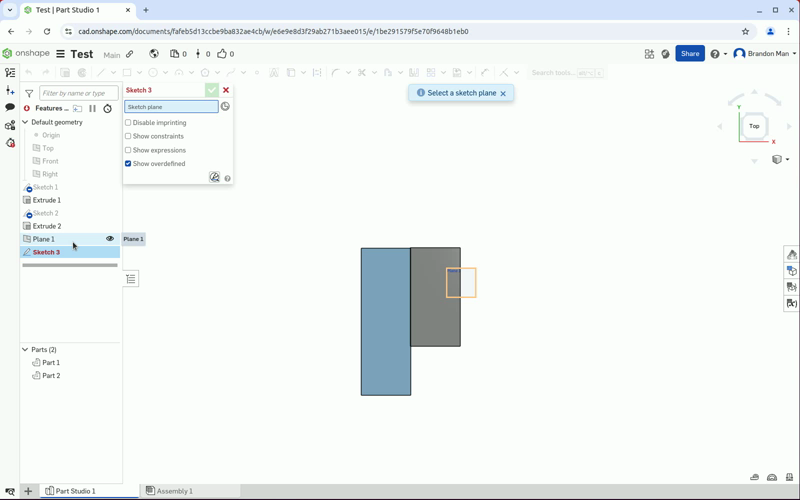
click(73, 241)
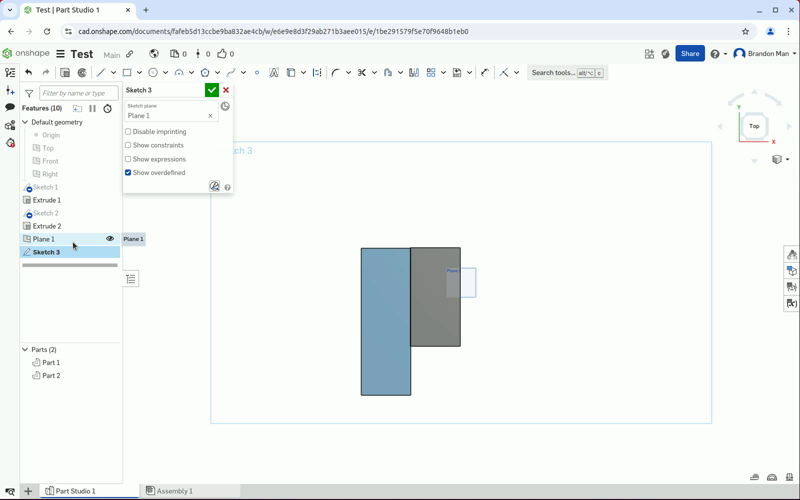
mouse_move(73, 352)
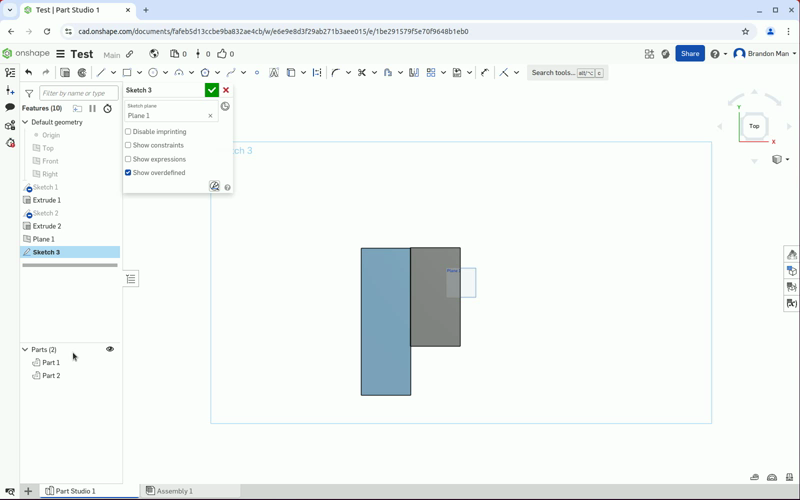
key(y)
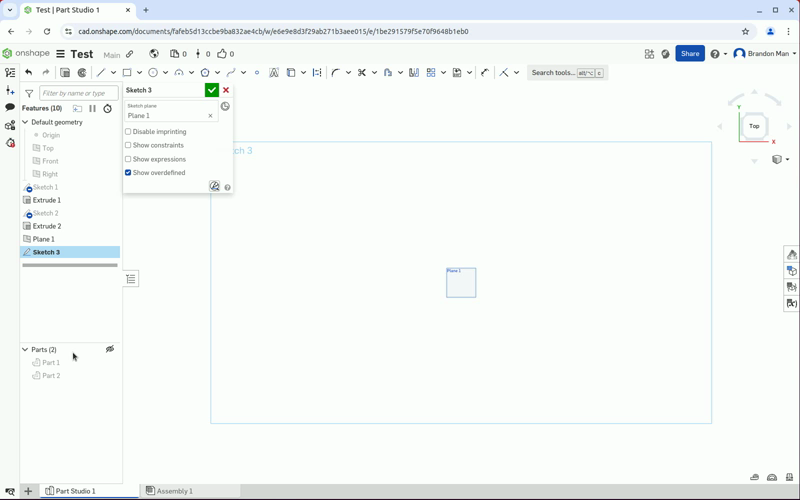
key(l)
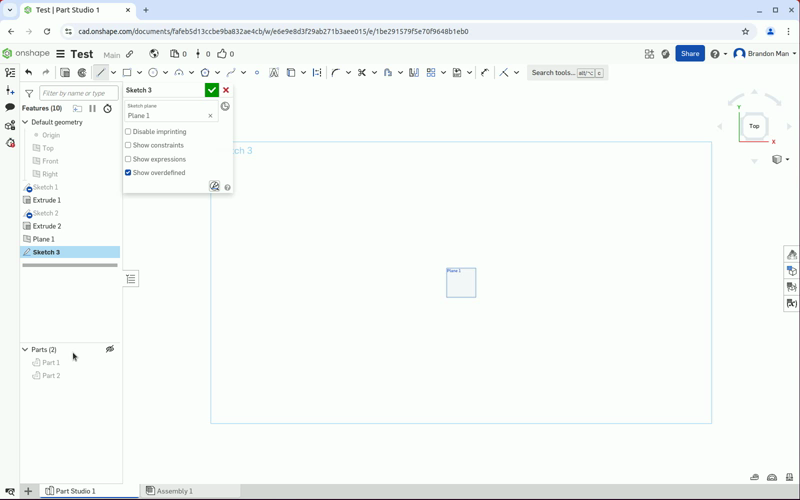
key_down(shift)
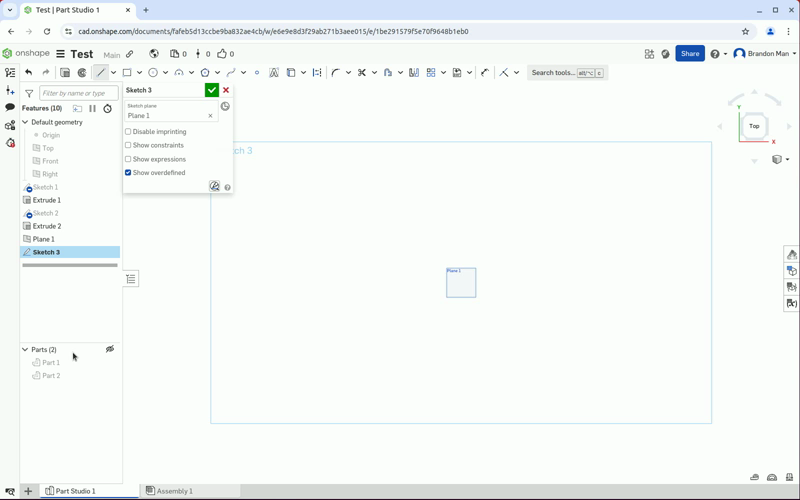
mouse_move(361, 395)
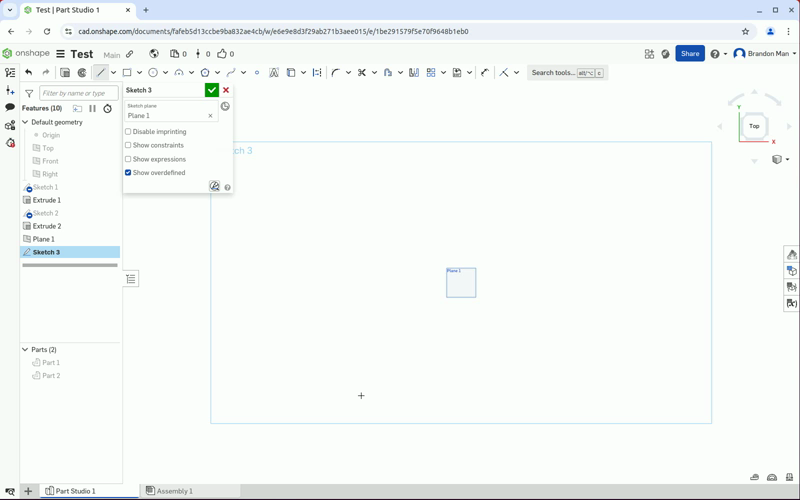
click(361, 395)
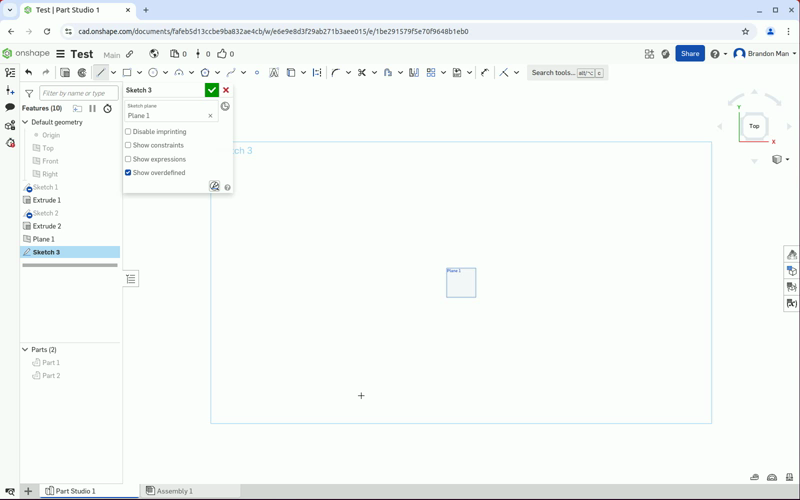
key_up(shift)
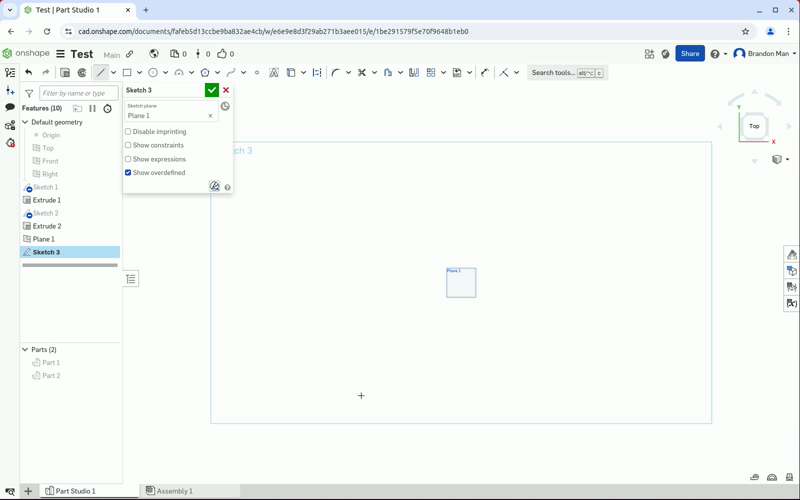
key_down(shift)
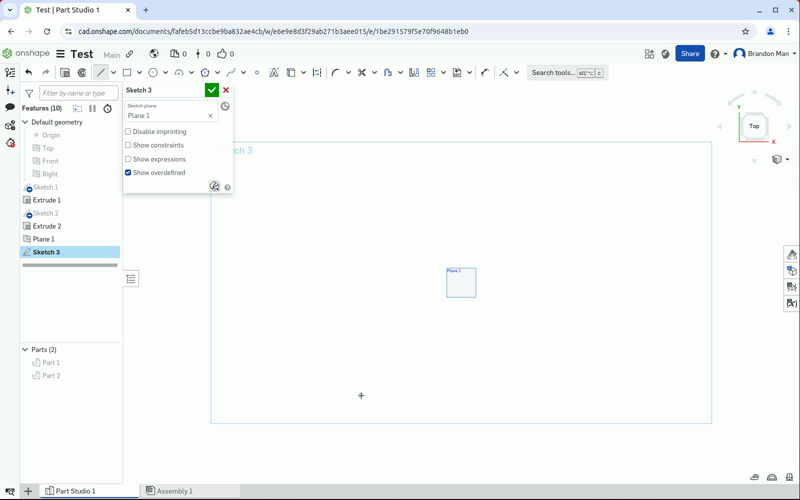
mouse_move(391, 395)
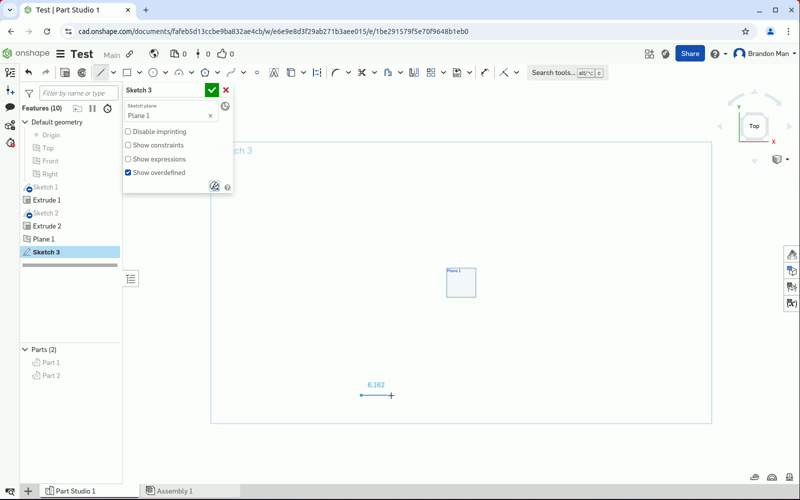
mouse_move(410, 395)
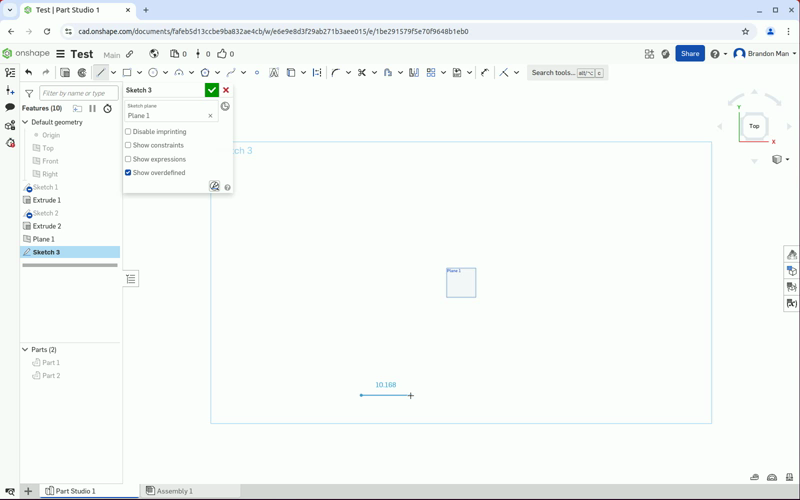
click(410, 395)
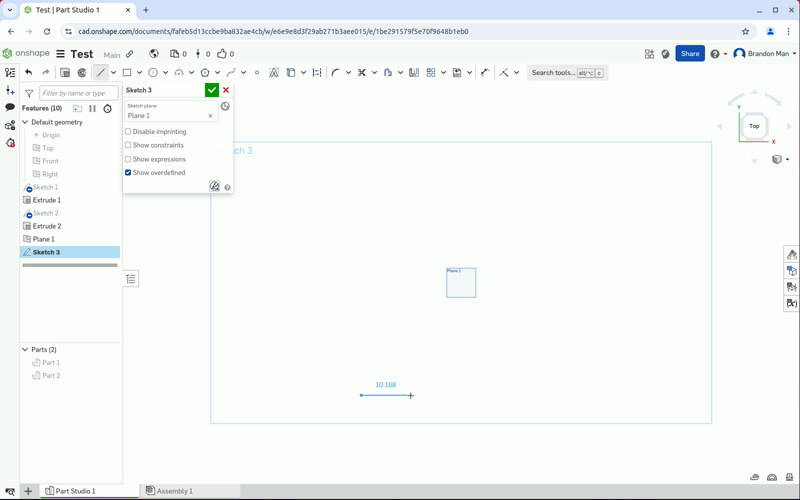
key_up(shift)
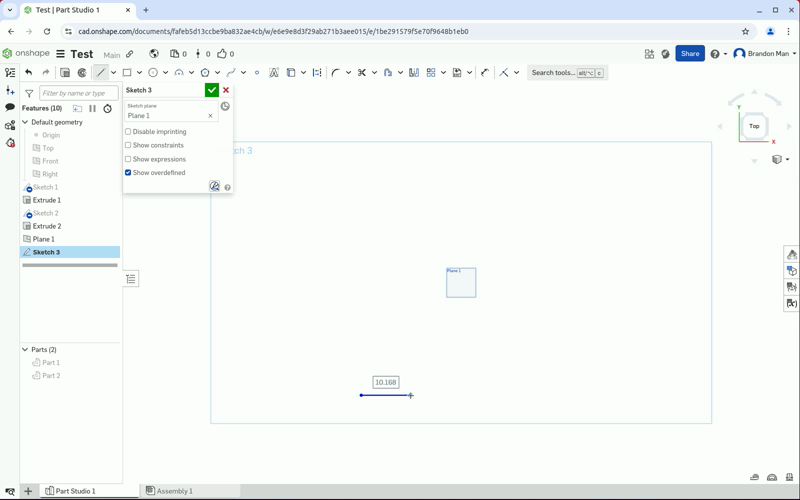
key_down(shift)
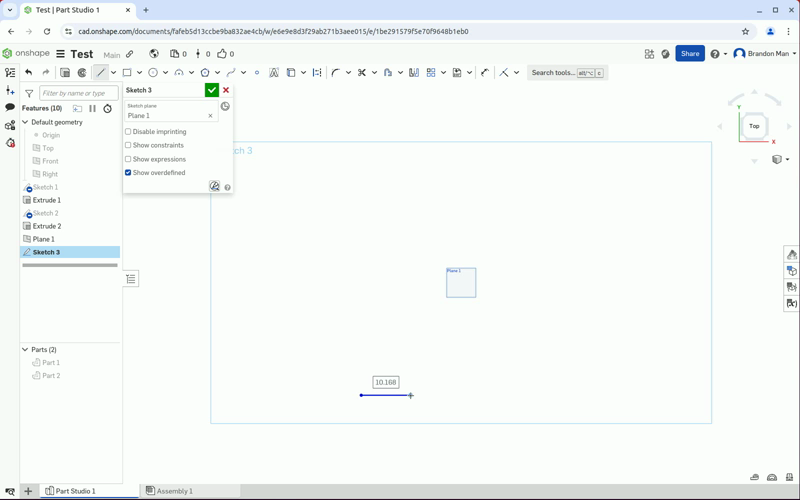
mouse_move(440, 395)
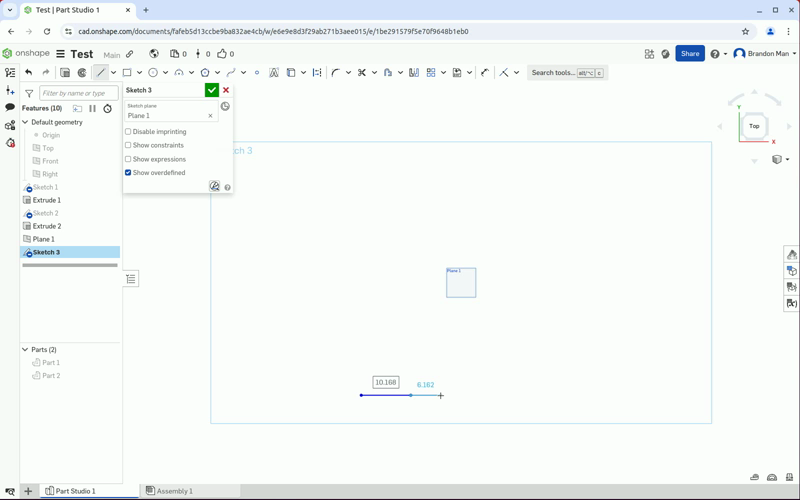
mouse_move(410, 345)
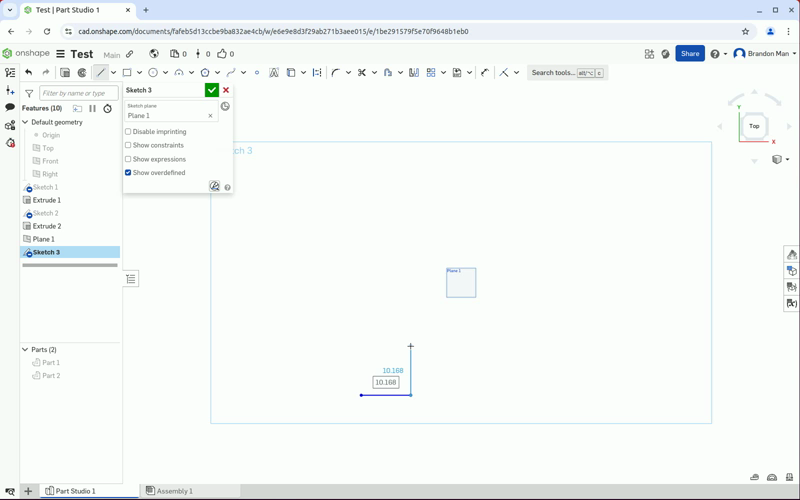
click(410, 345)
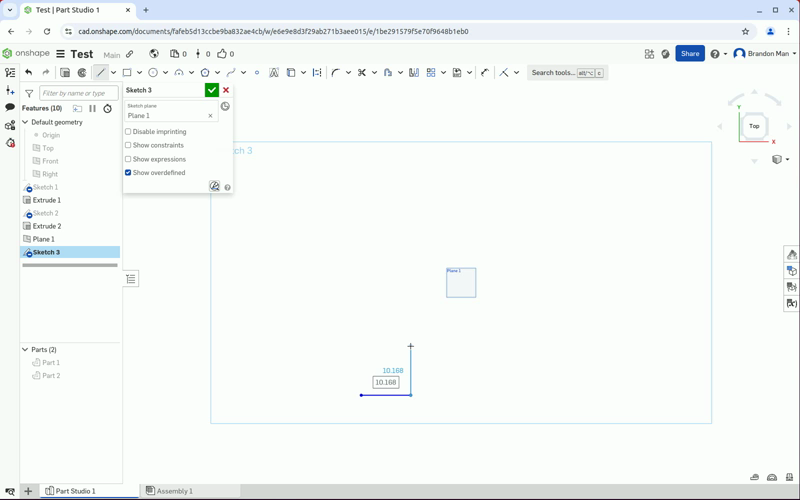
key_up(shift)
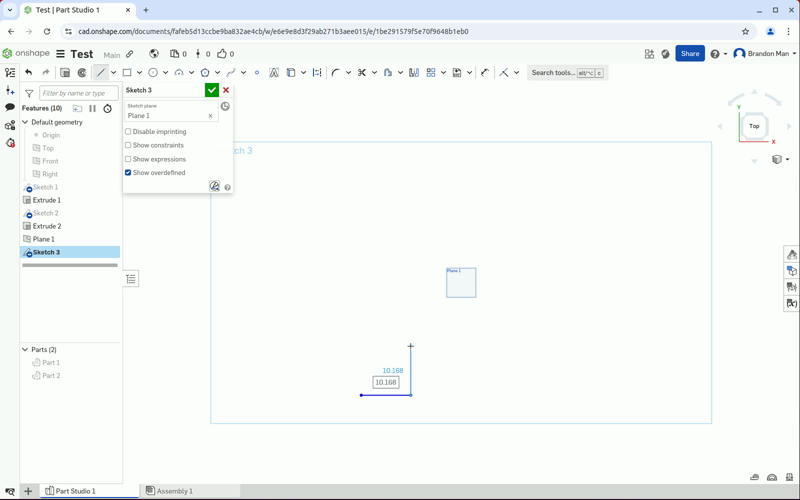
key_down(shift)
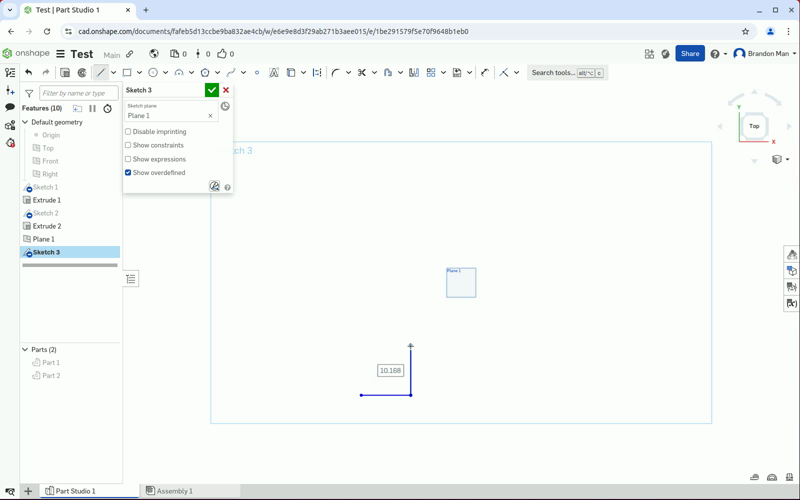
mouse_move(440, 345)
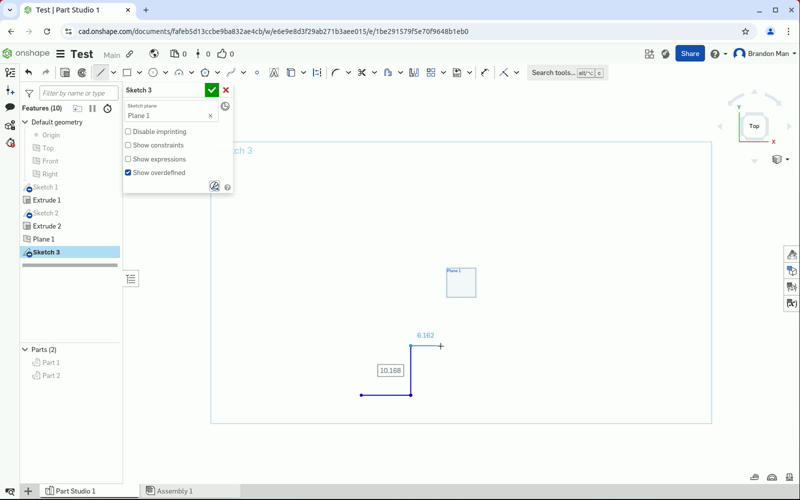
mouse_move(361, 345)
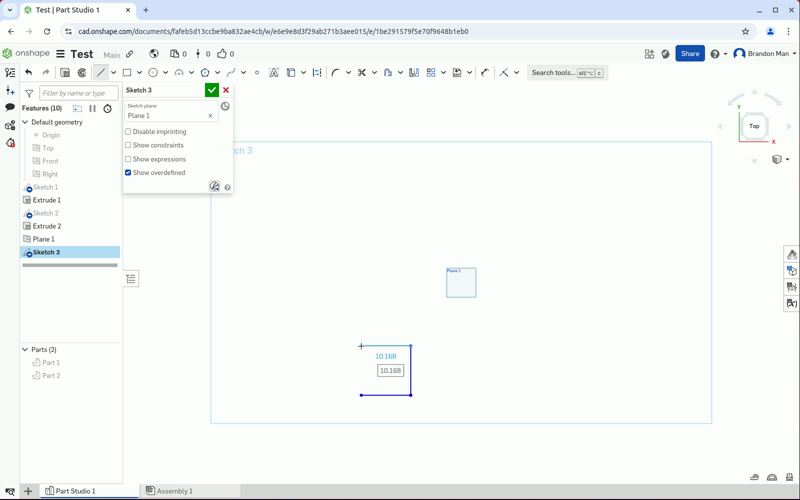
click(361, 345)
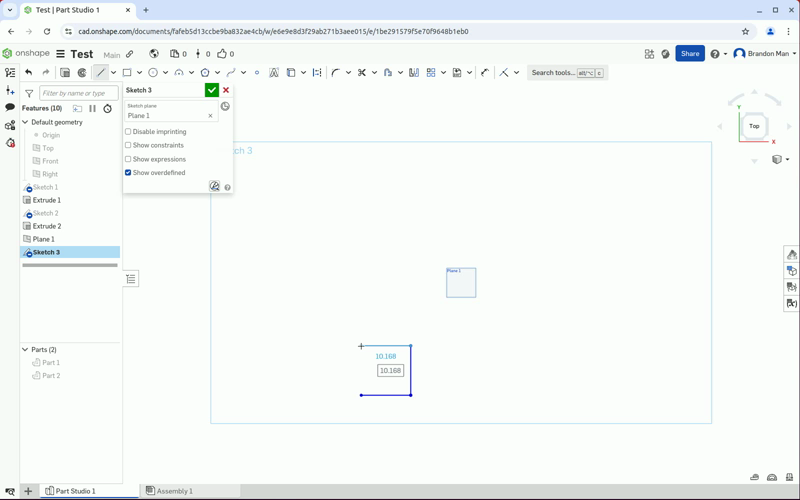
key_up(shift)
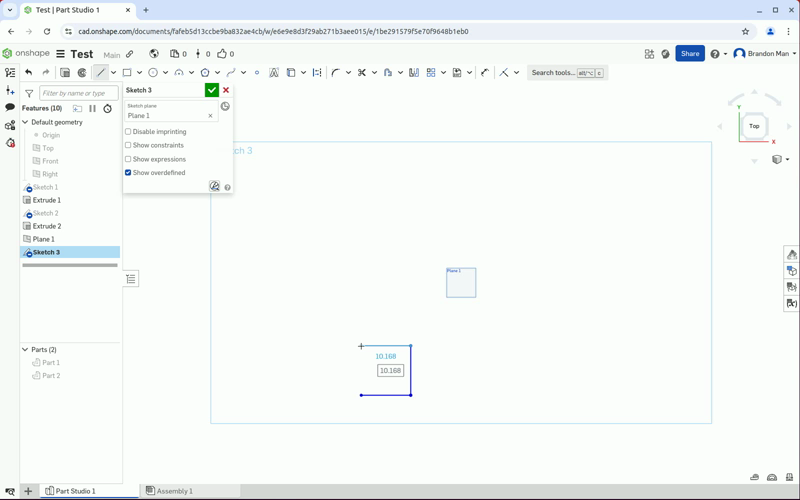
mouse_move(391, 345)
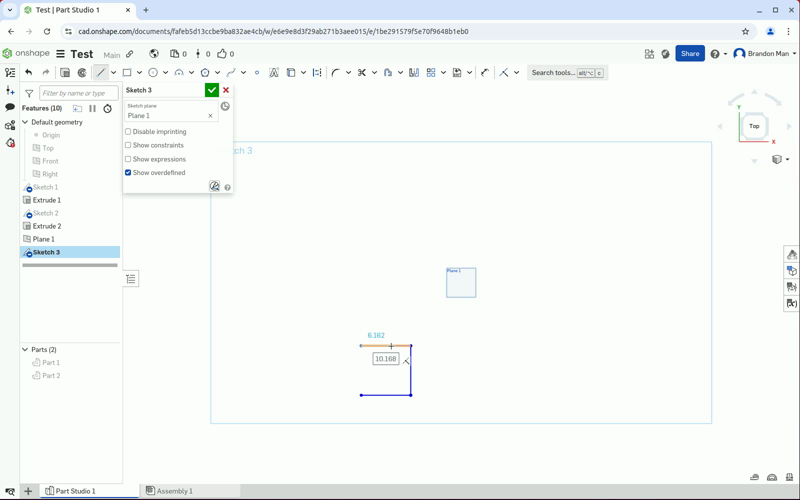
key_down(shift)
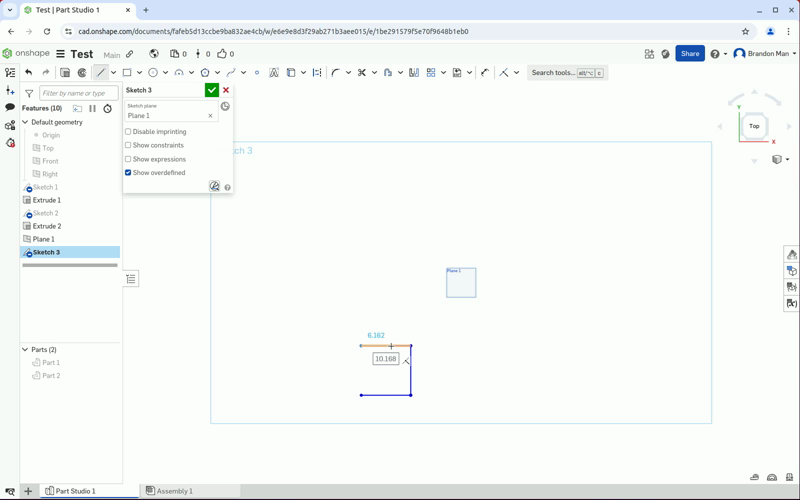
mouse_move(361, 395)
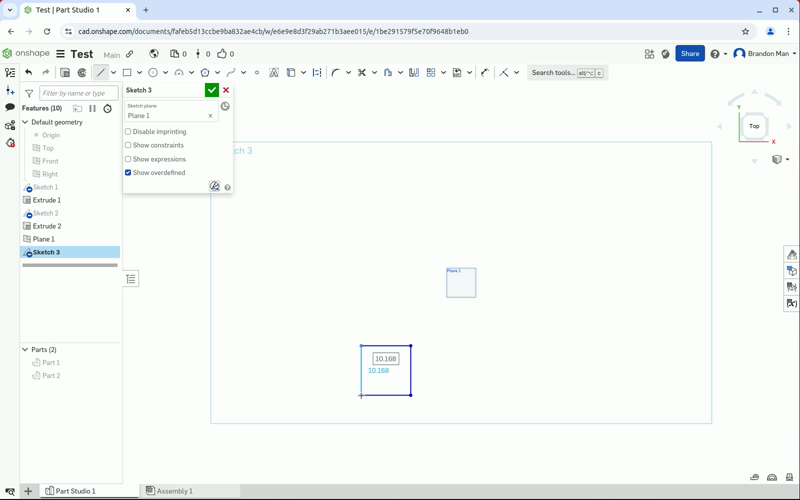
key_up(shift)
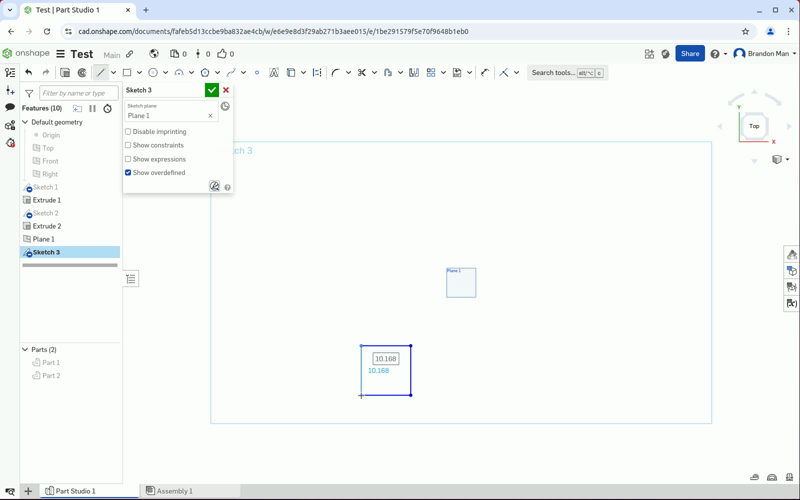
click(361, 395)
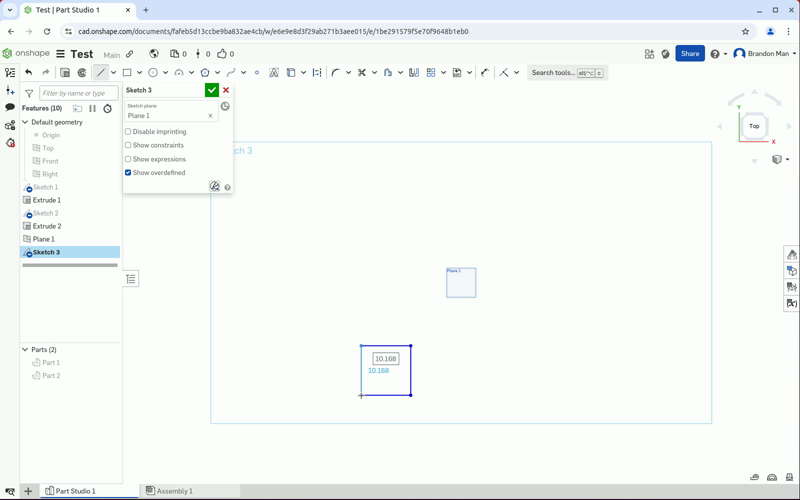
key(esc)
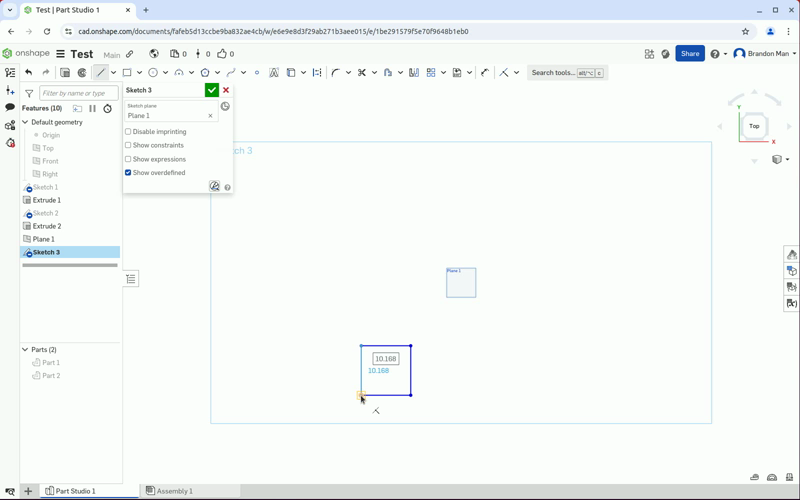
mouse_move(377, 391)
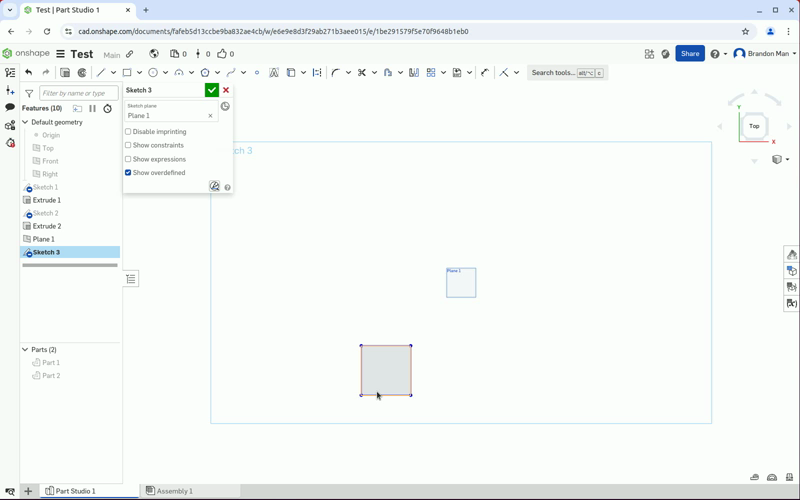
click(377, 391)
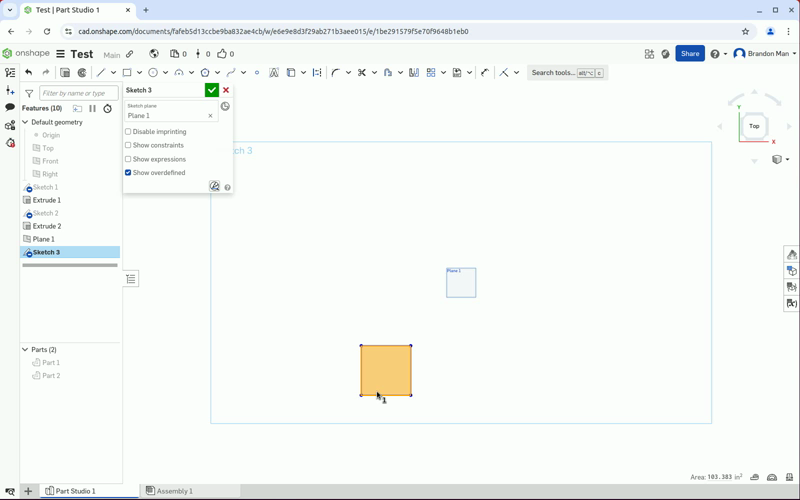
mouse_move(73, 352)
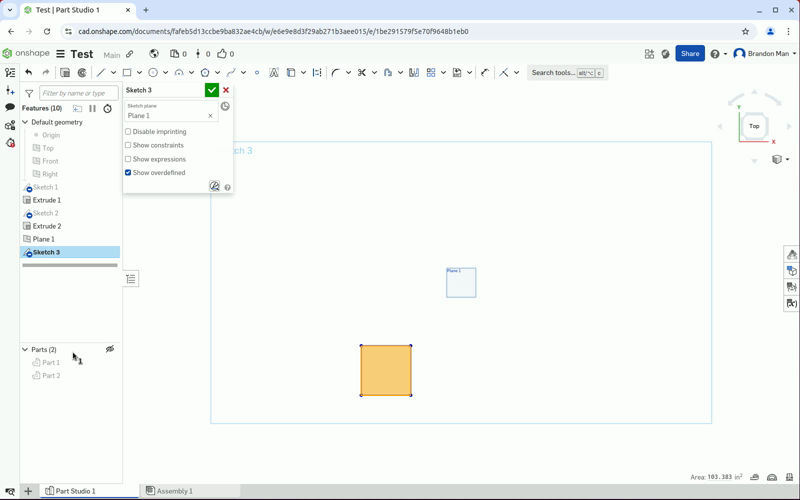
key(shift+y)
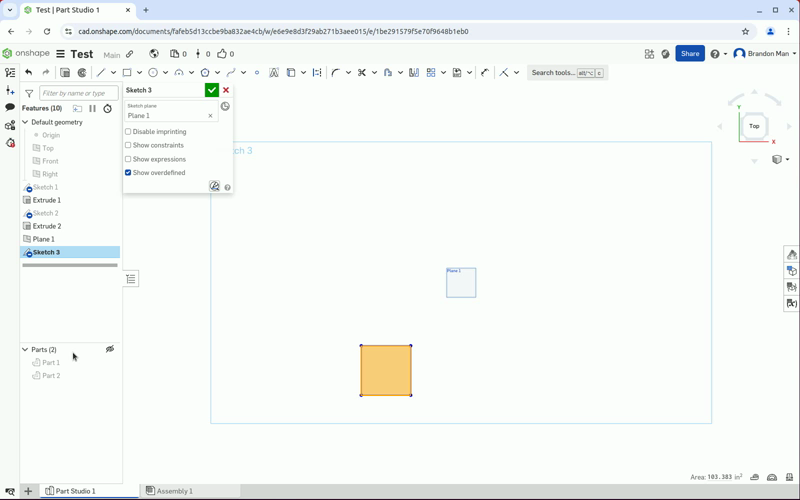
key(shift+e)
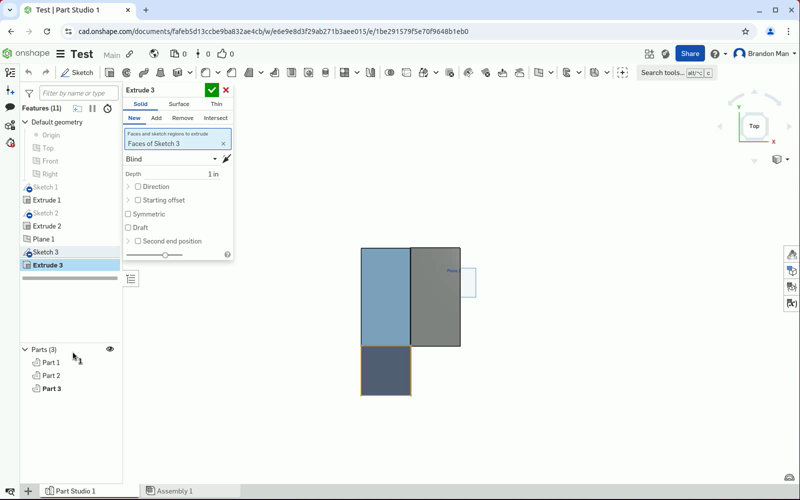
mouse_move(143, 106)
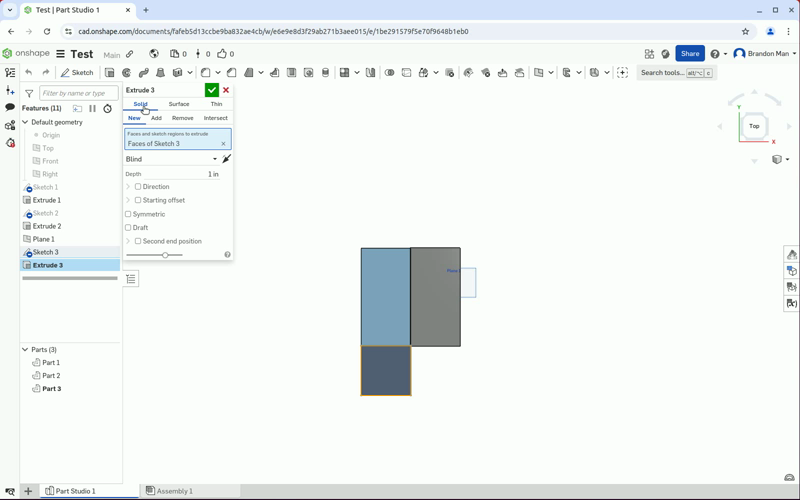
click(143, 106)
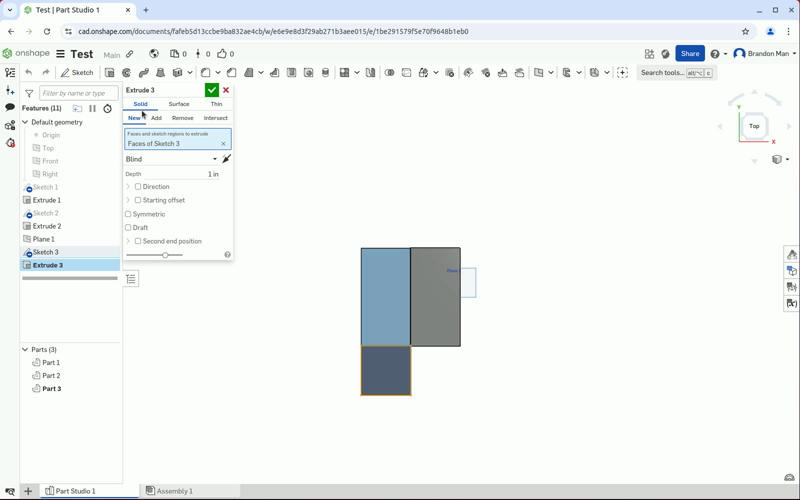
mouse_move(137, 120)
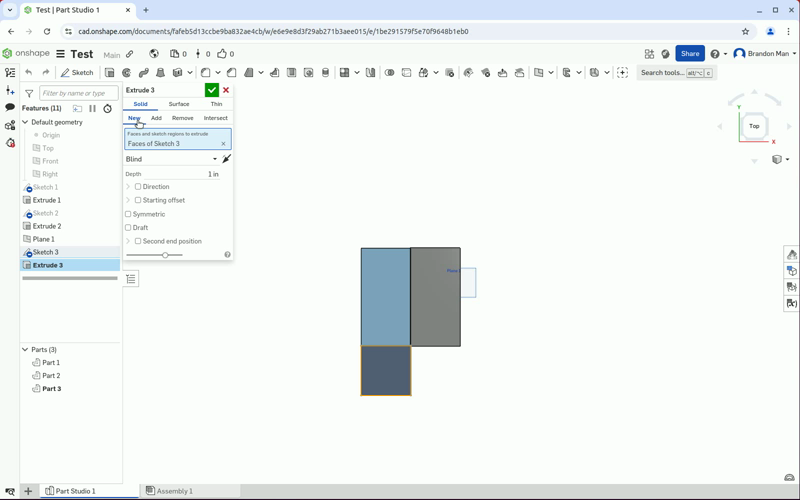
click(137, 120)
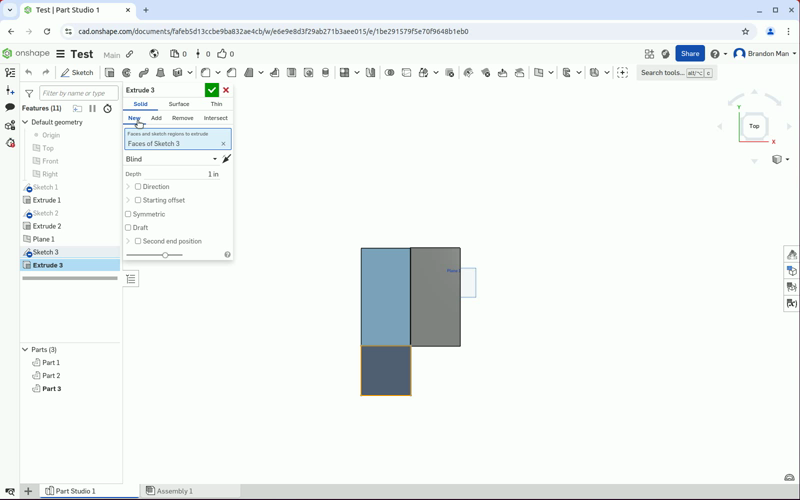
key(tab, 4)
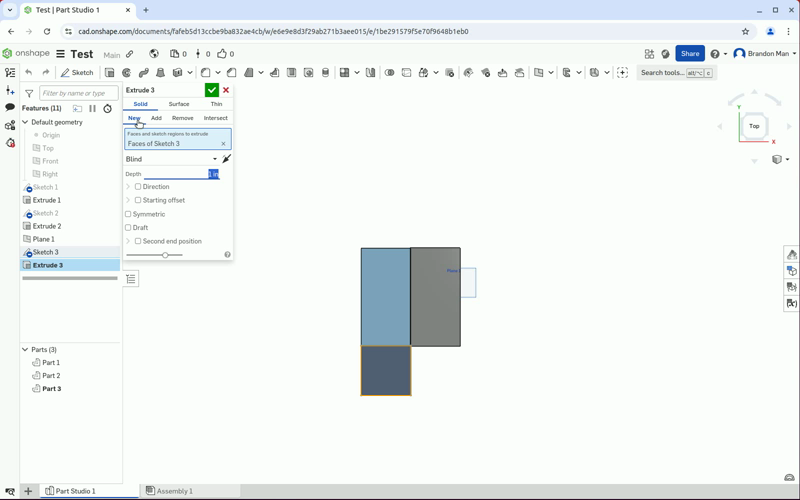
text(10.11)
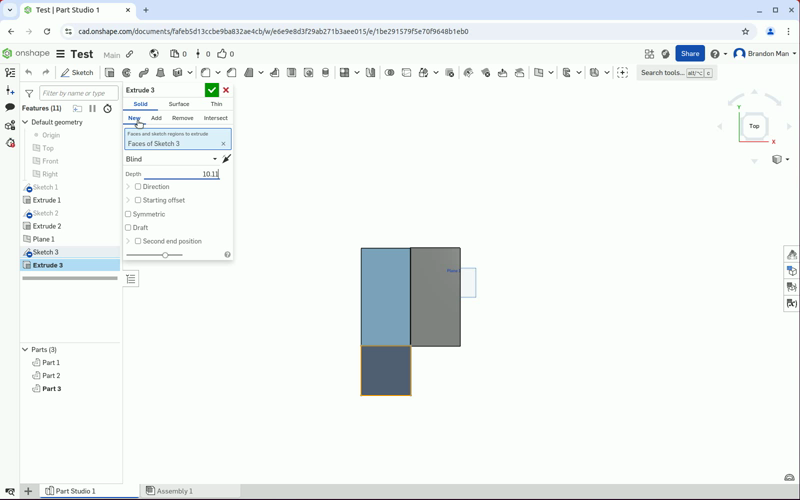
key(enter)
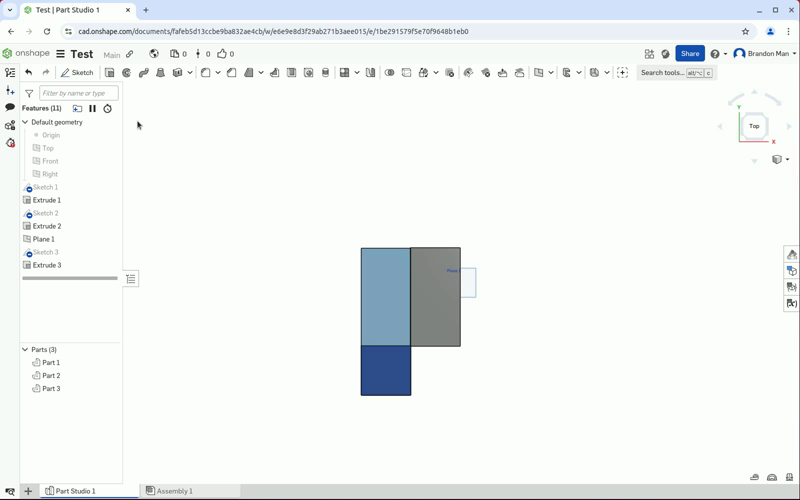
key(shift+h)
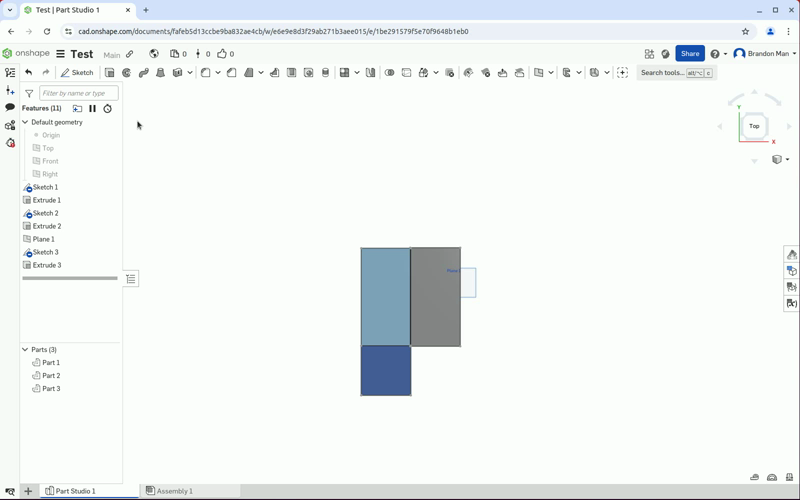
key(shift+h)
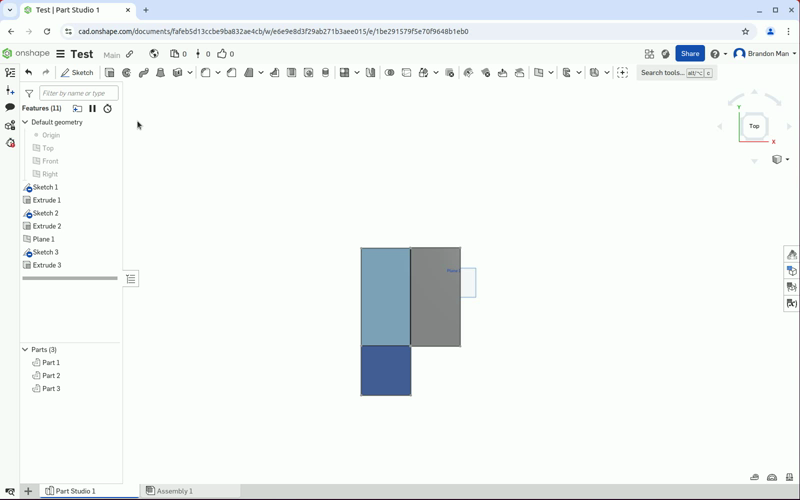
key(shift+7)
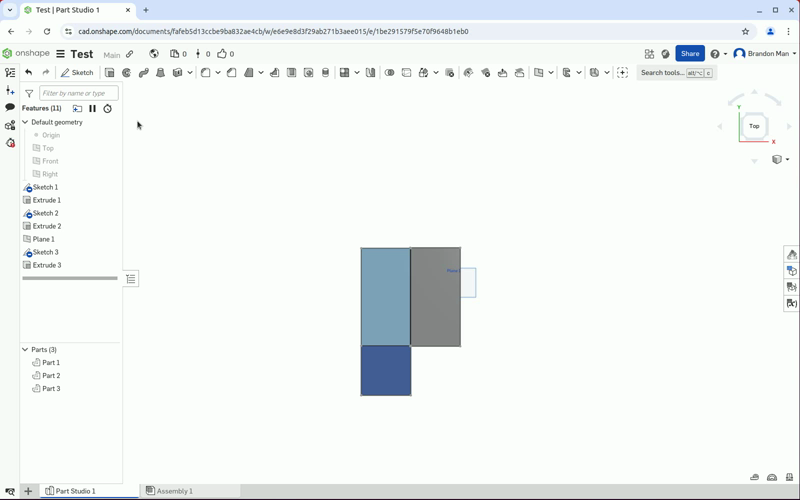
key(up, 3)
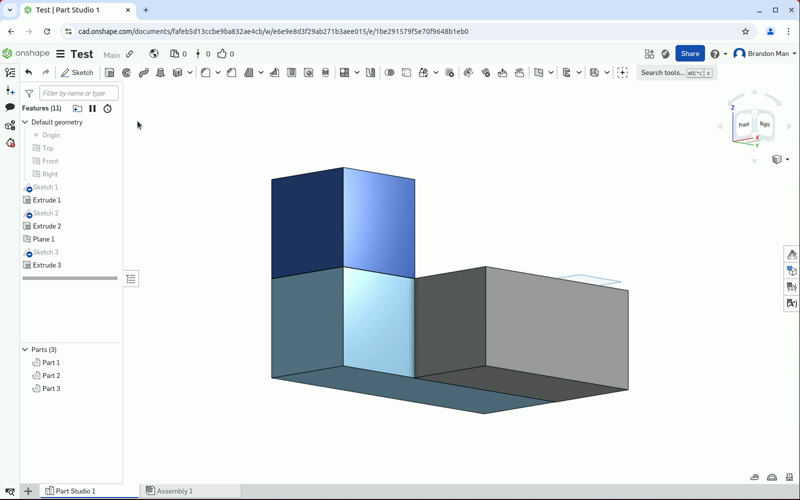
key(left, 3)
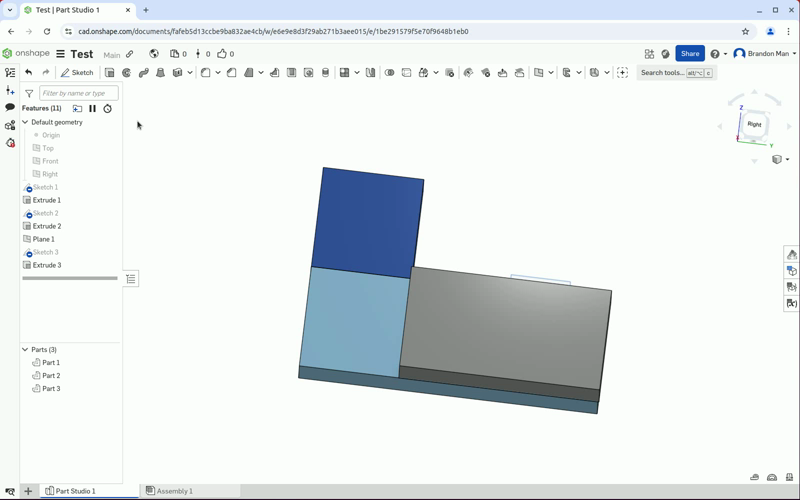
key(right, 3)
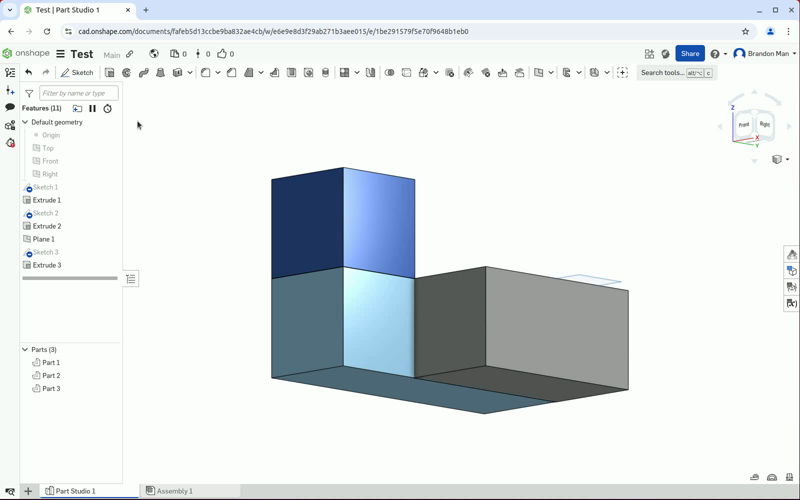
key(down, 3)
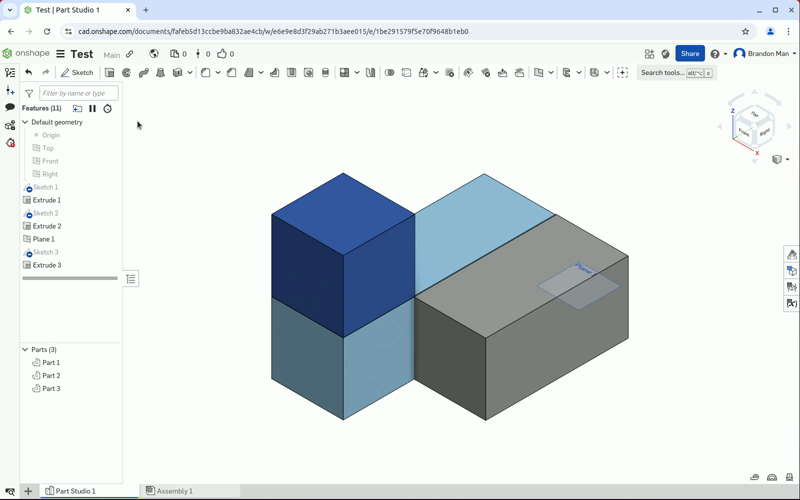
mouse_move(73, 189)
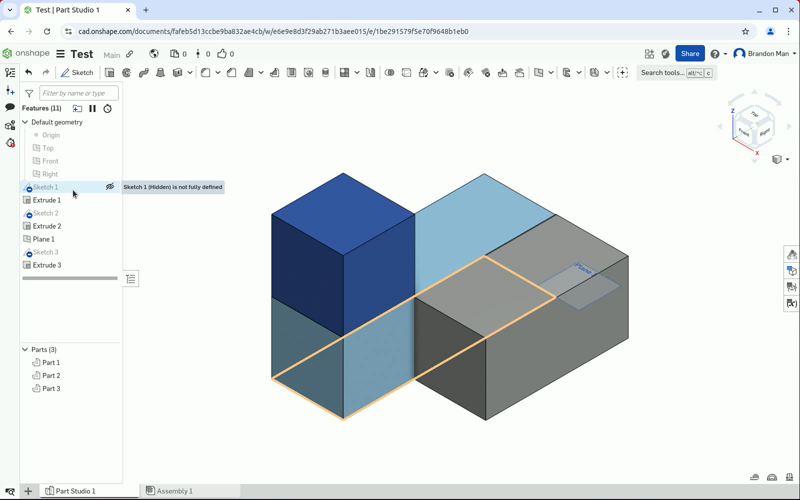
click(73, 189)